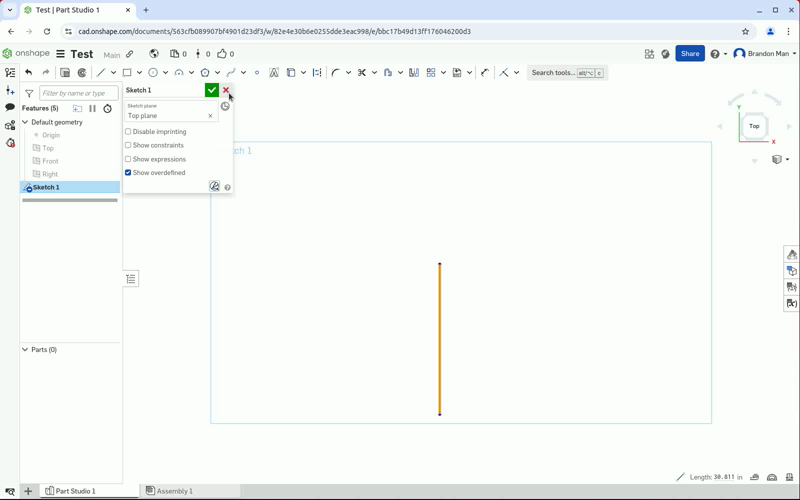
key(shift+h)
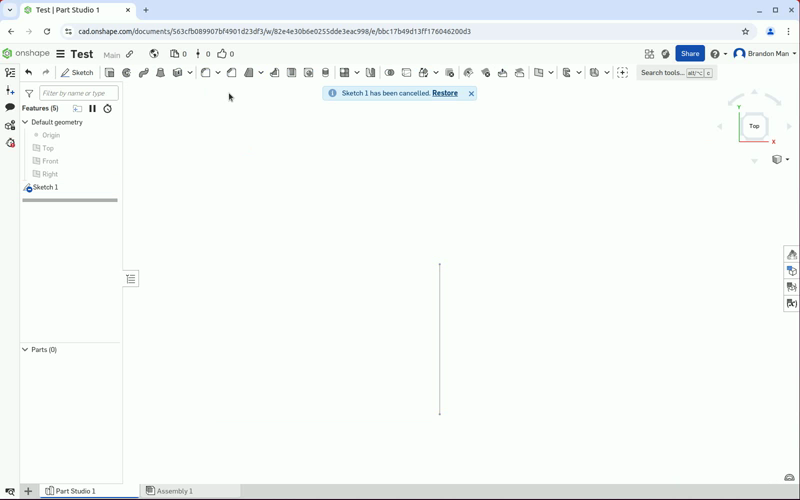
key(shift+s)
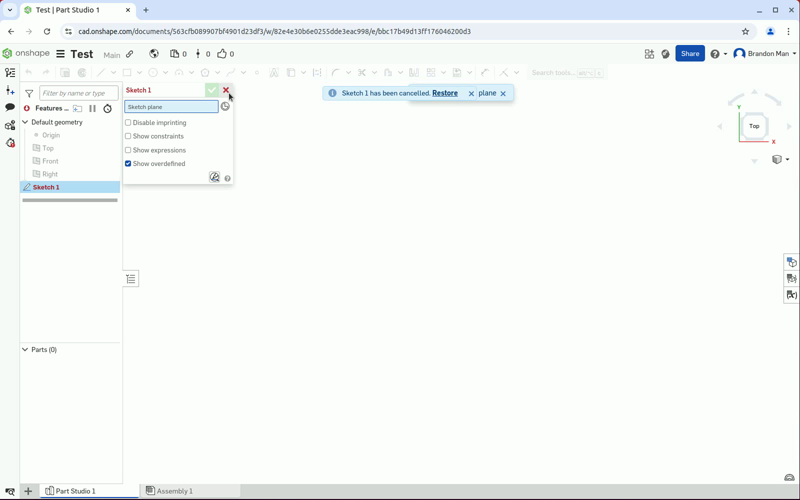
mouse_move(73, 150)
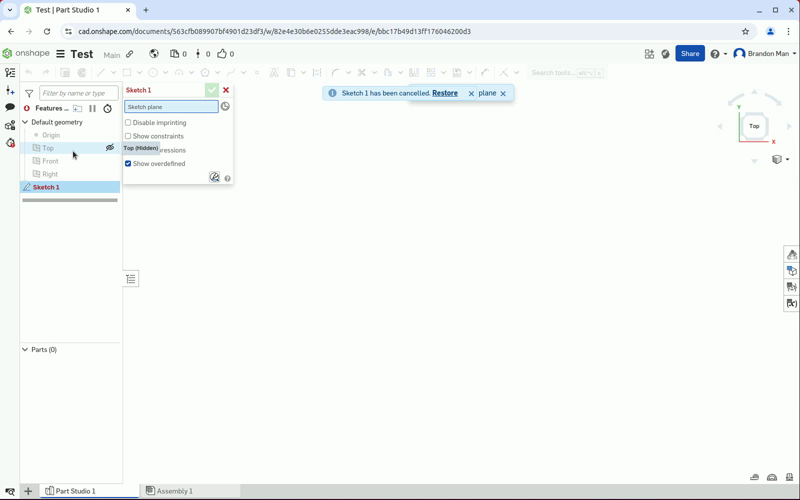
click(73, 150)
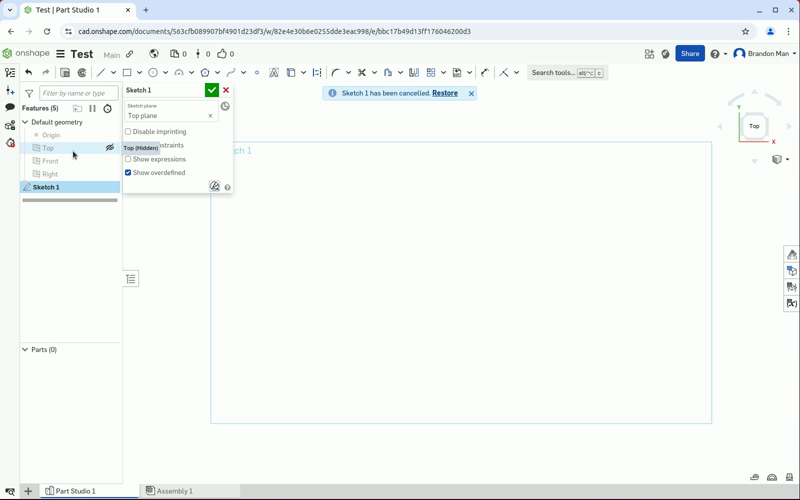
mouse_move(73, 352)
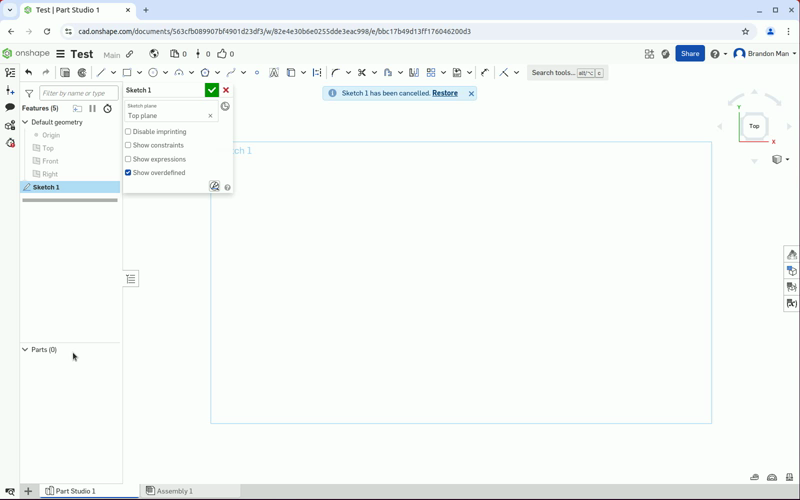
key(y)
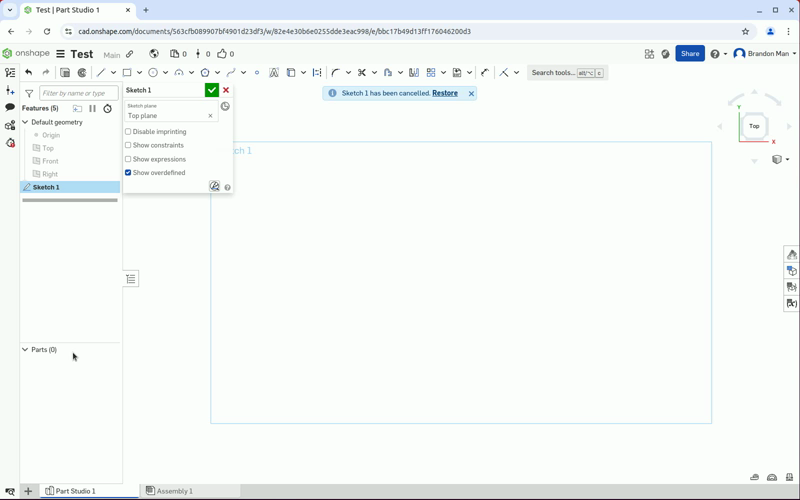
key(l)
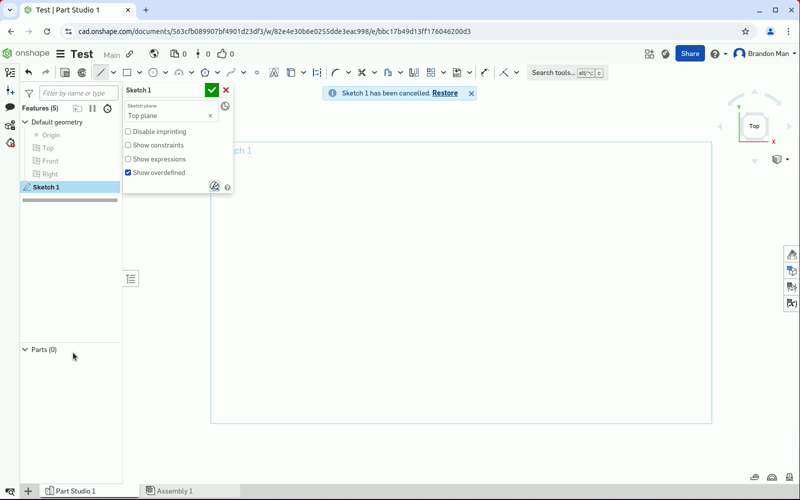
key_down(shift)
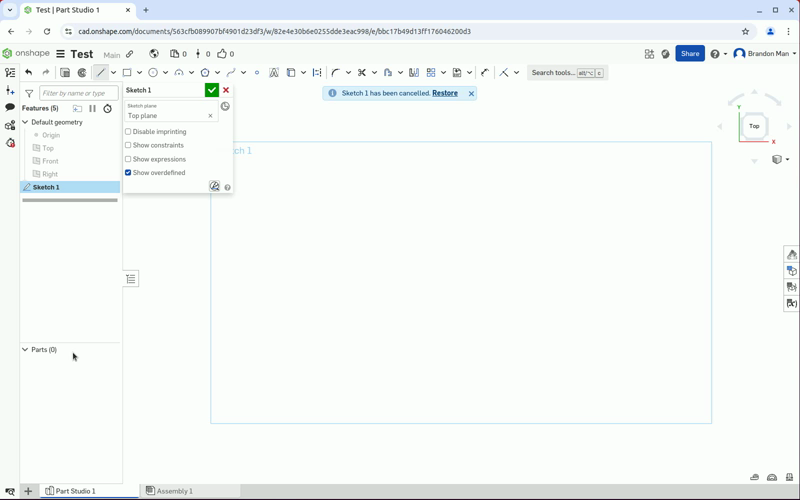
mouse_move(414, 170)
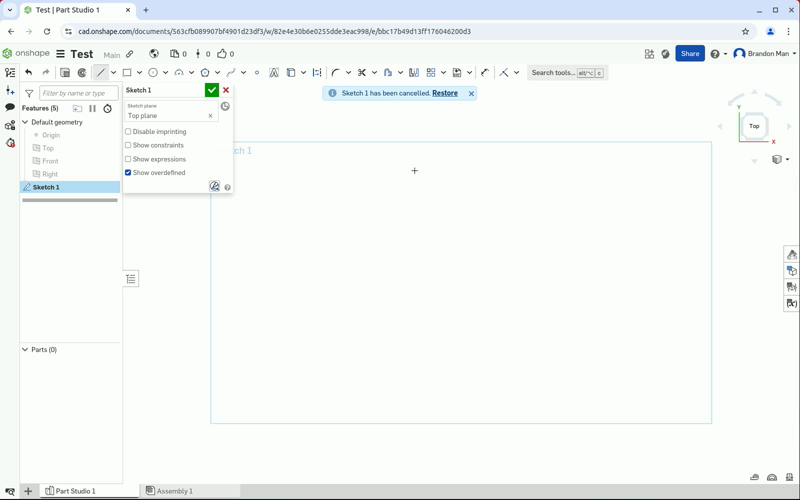
click(414, 170)
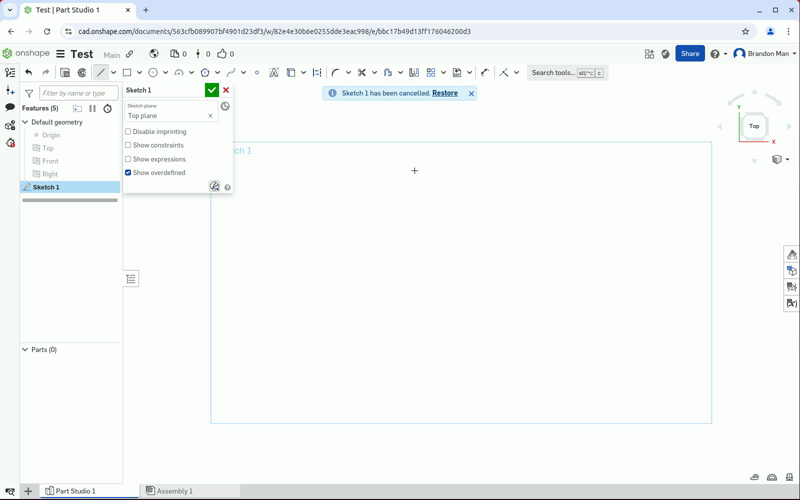
key_up(shift)
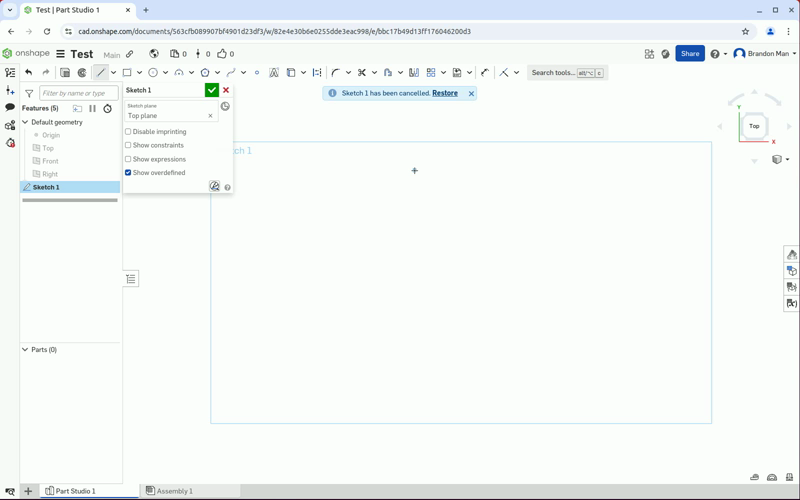
key_down(shift)
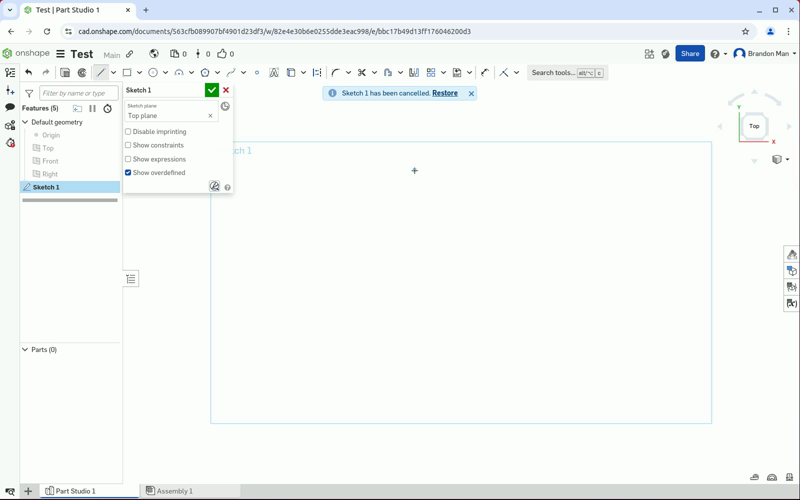
mouse_move(461, 224)
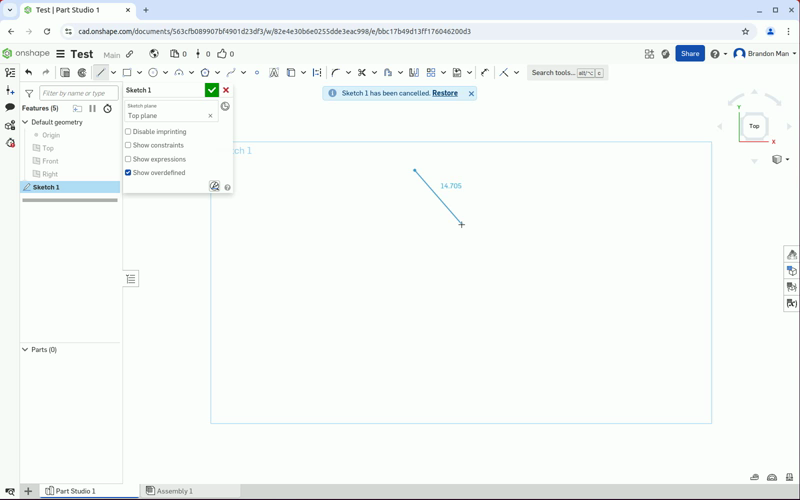
click(461, 224)
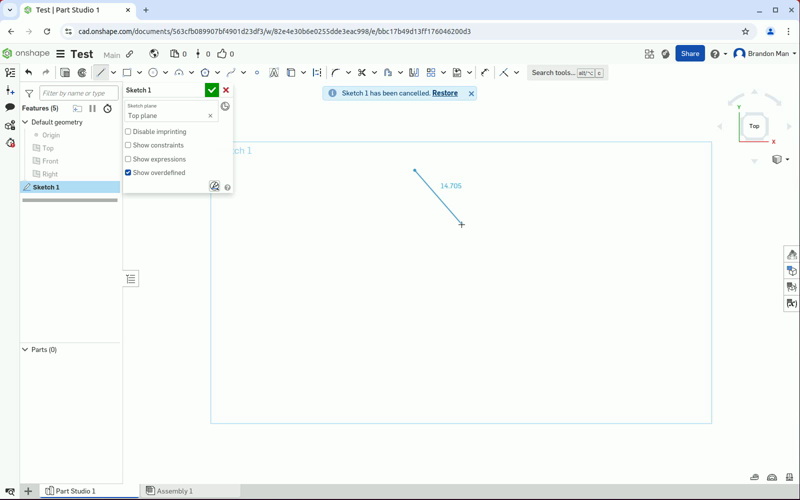
key_up(shift)
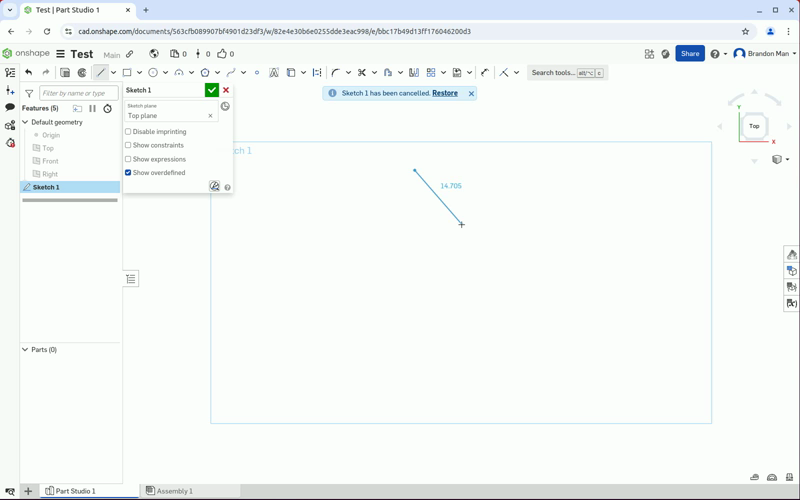
key_down(shift)
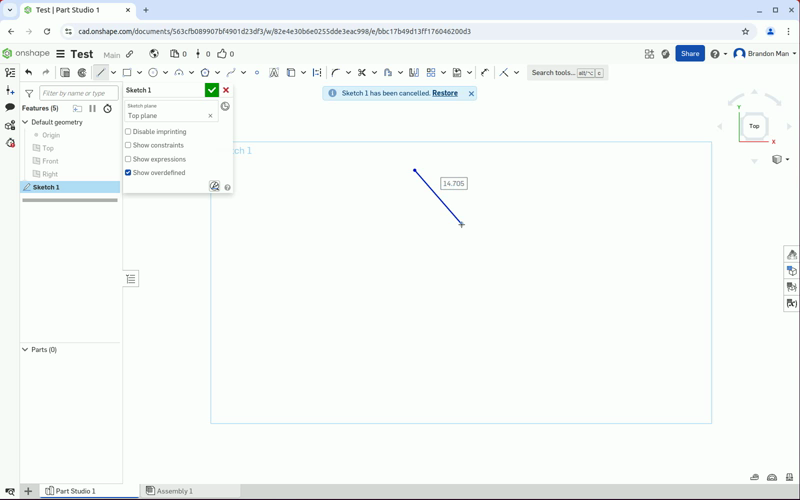
mouse_move(507, 170)
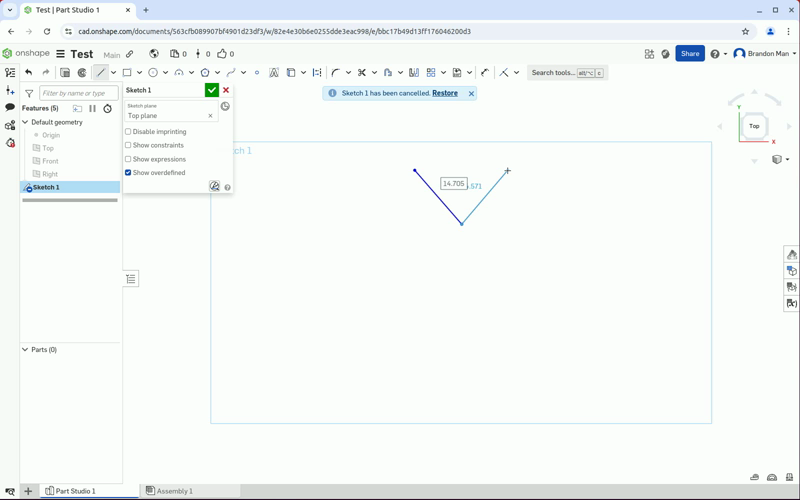
click(507, 170)
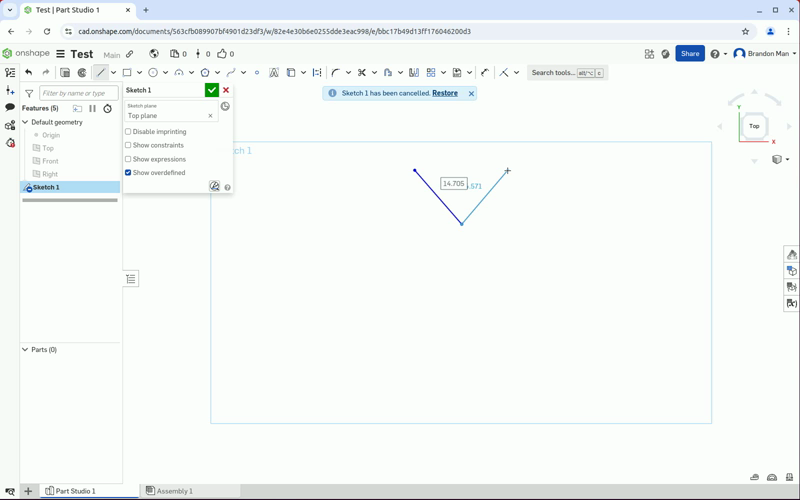
key_up(shift)
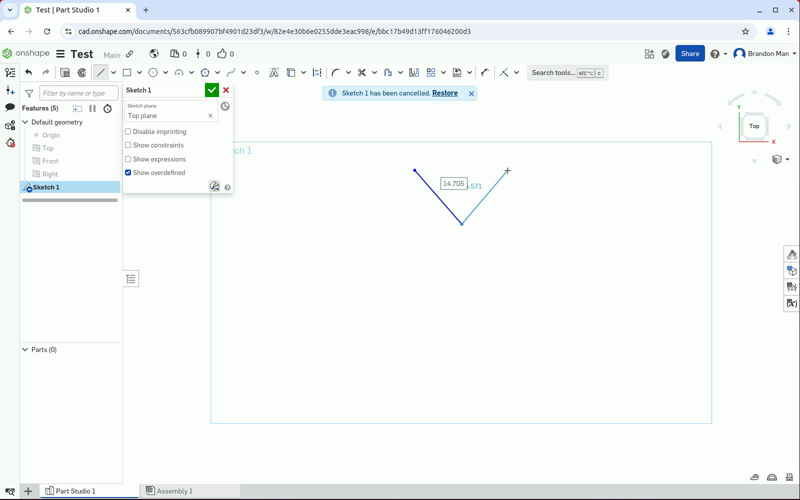
key_down(shift)
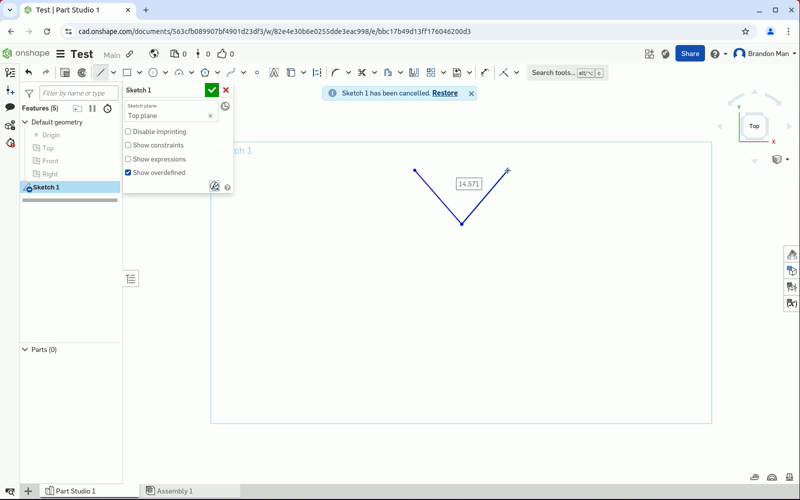
mouse_move(414, 170)
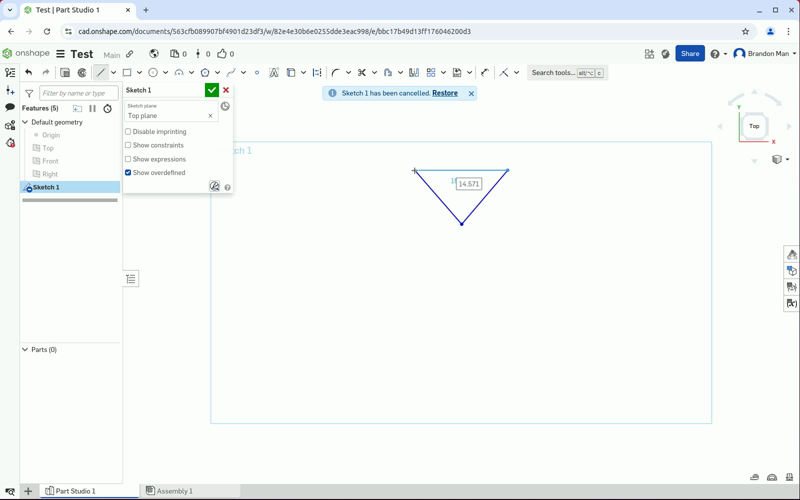
key_up(shift)
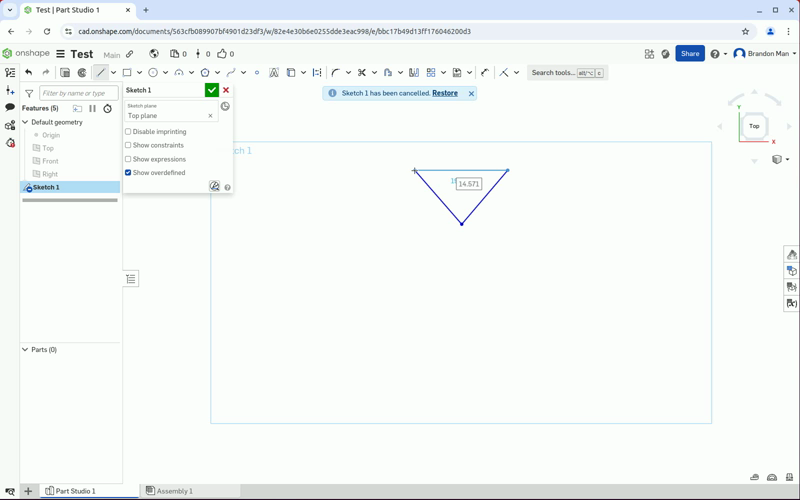
click(414, 170)
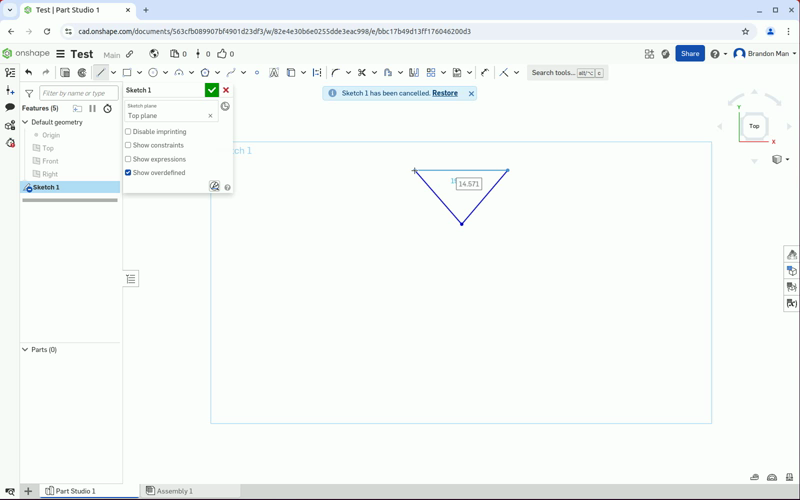
key(esc)
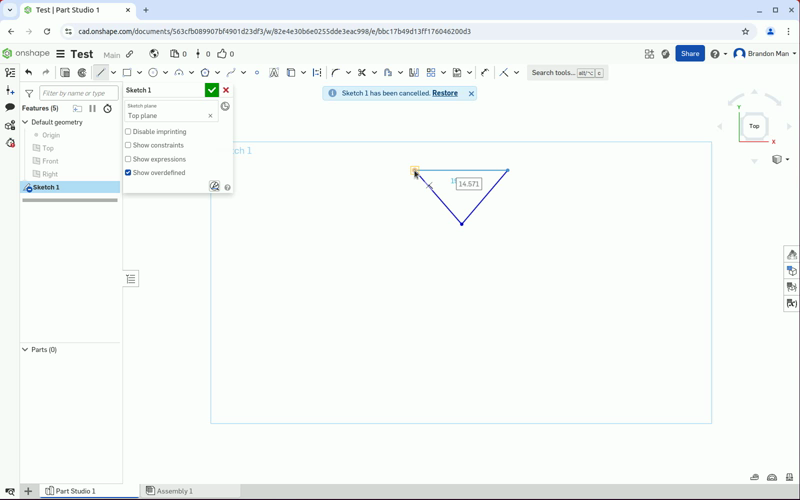
mouse_move(462, 187)
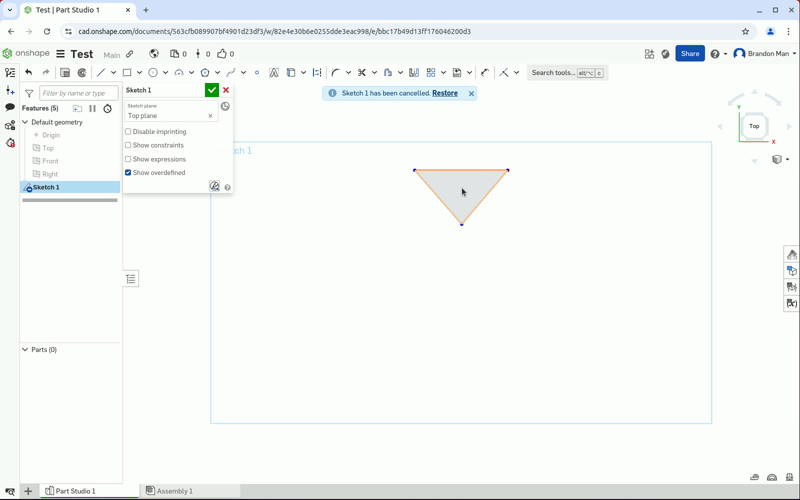
click(462, 187)
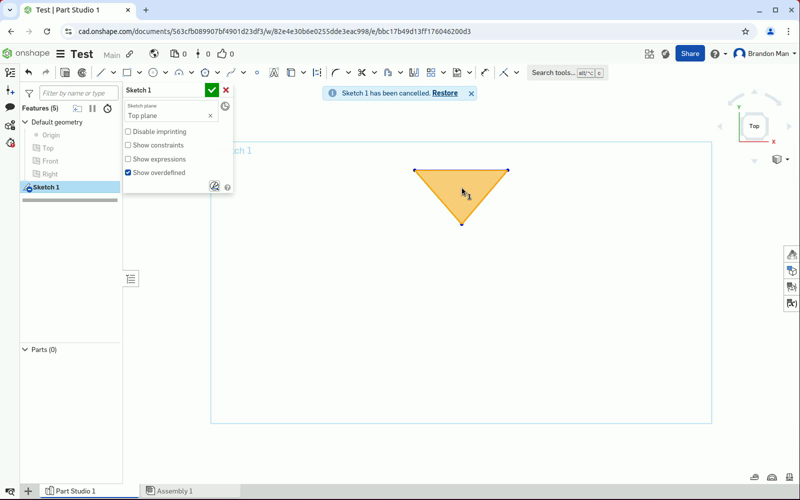
mouse_move(73, 352)
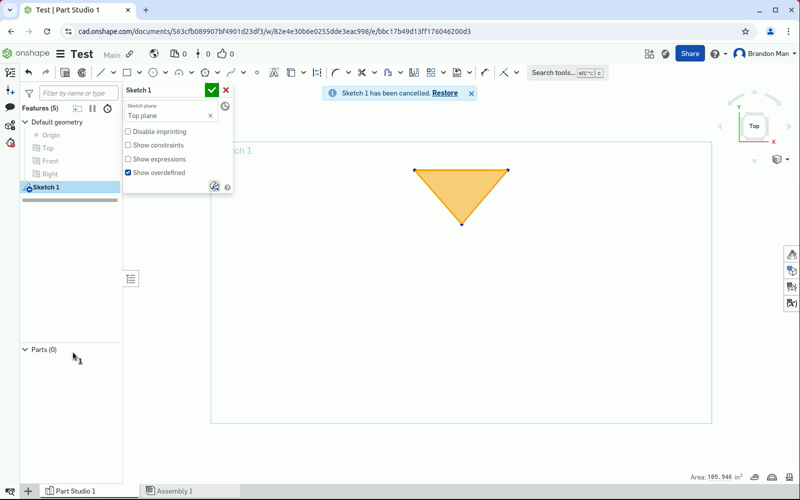
key(shift+y)
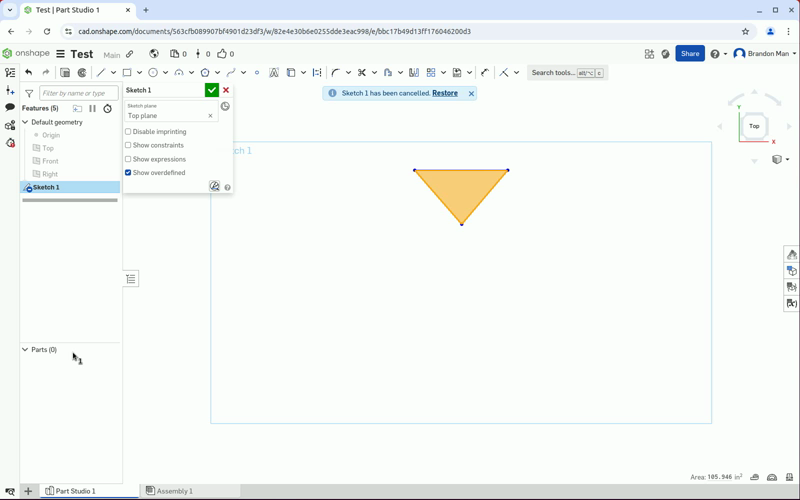
key(shift+e)
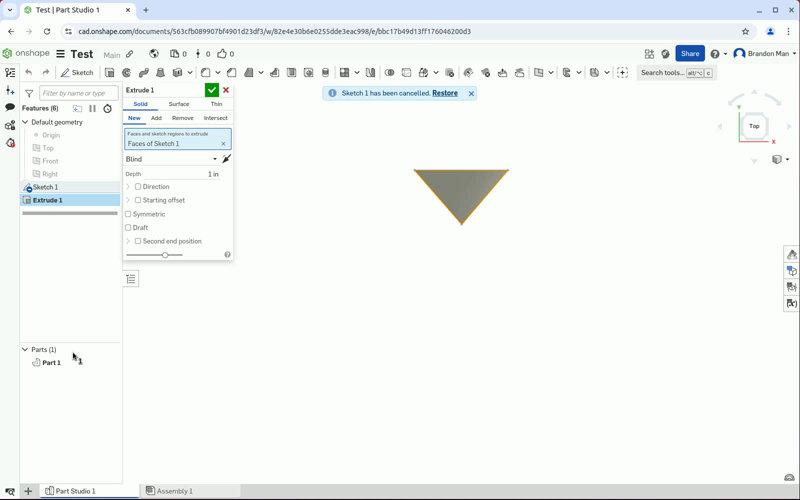
mouse_move(143, 106)
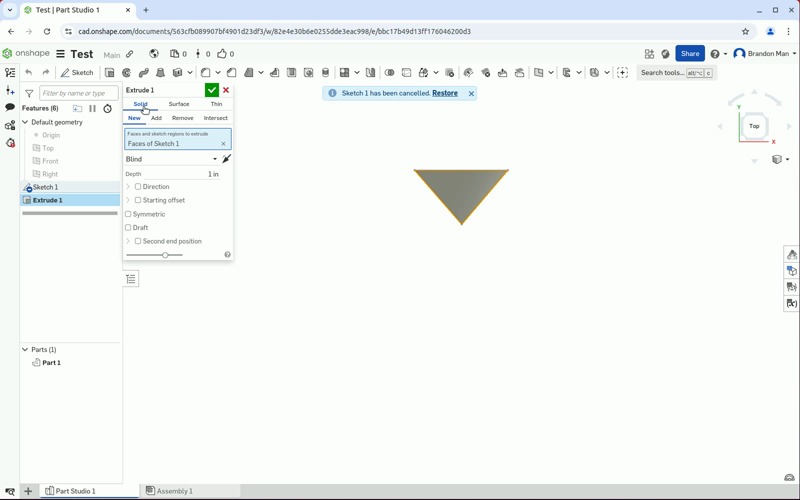
click(143, 106)
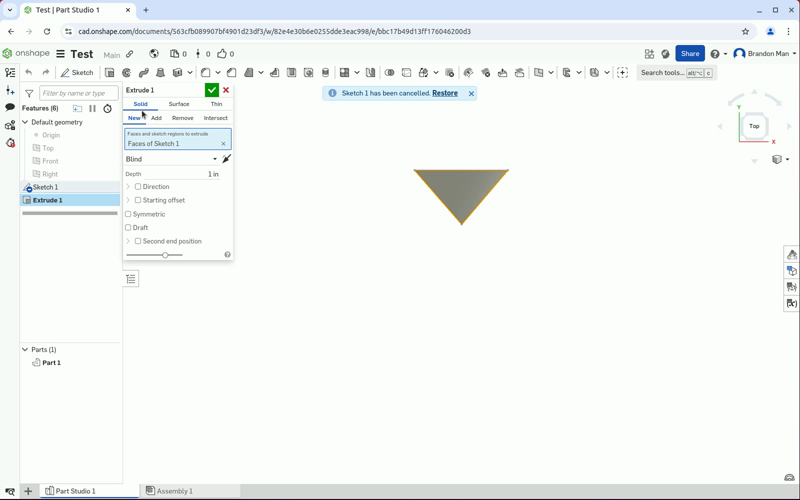
mouse_move(137, 120)
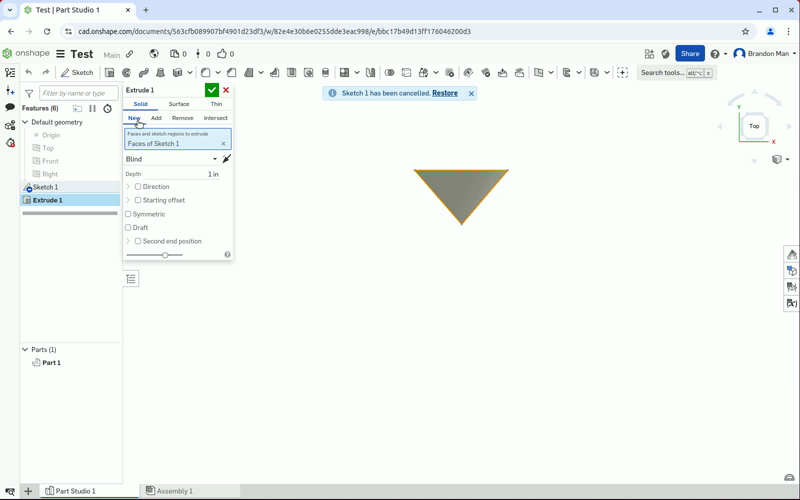
click(137, 120)
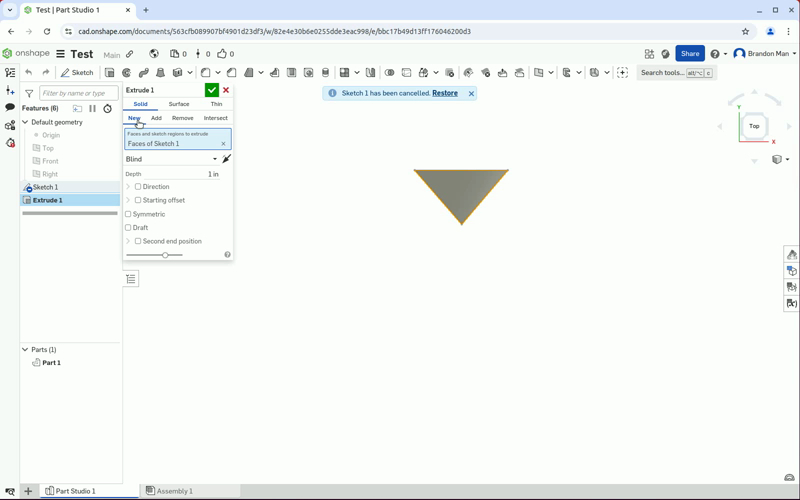
key(tab, 4)
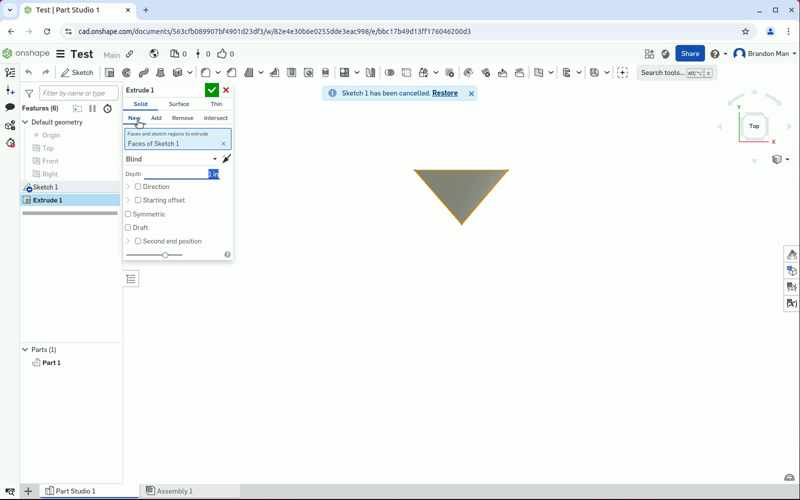
text(2.648)
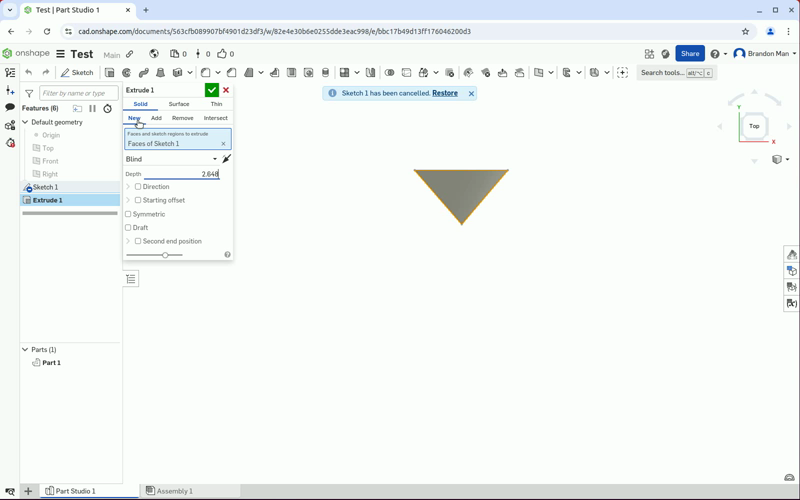
key(enter)
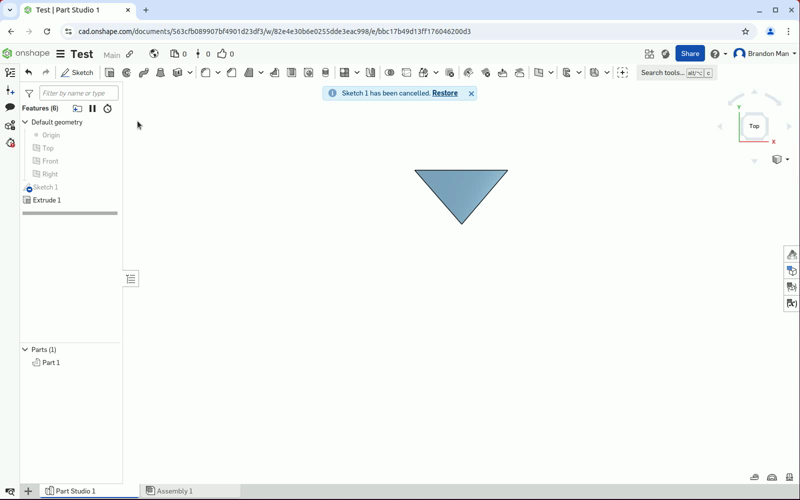
key(shift+h)
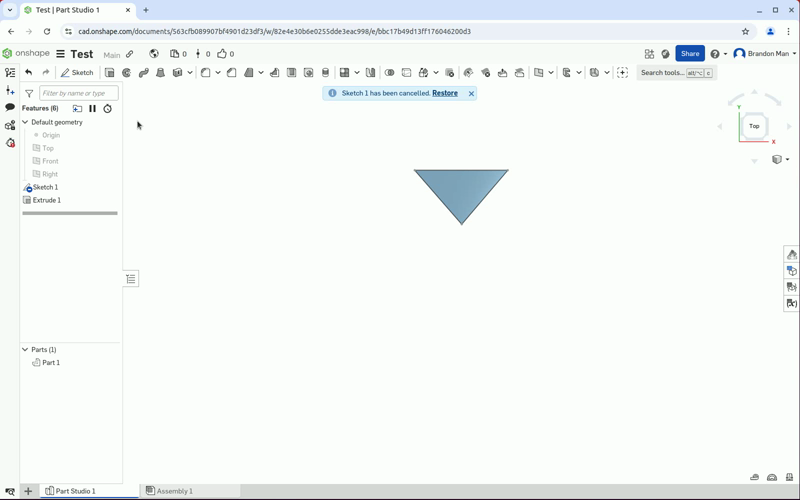
key(shift+h)
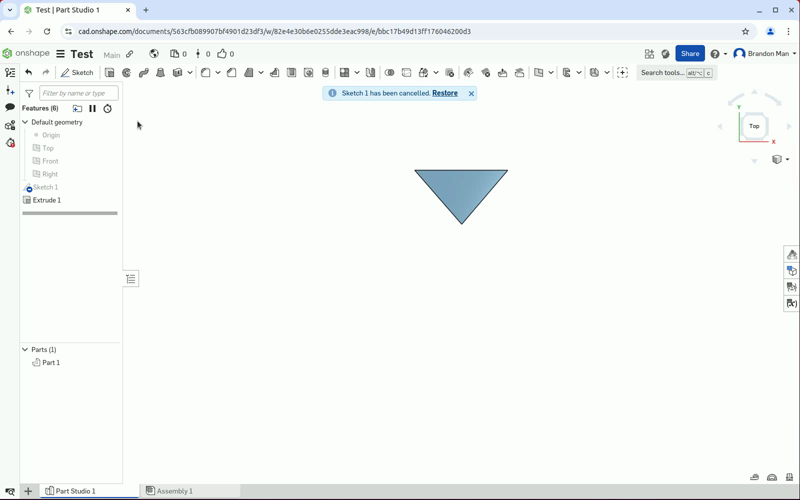
mouse_move(73, 189)
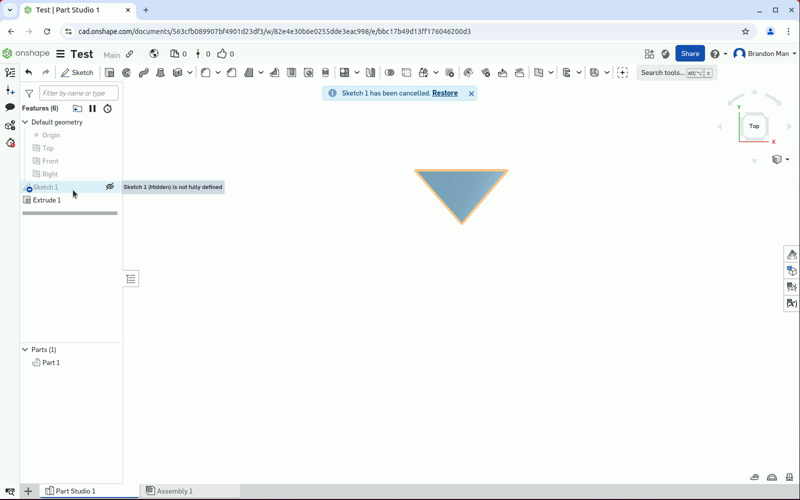
click(73, 189)
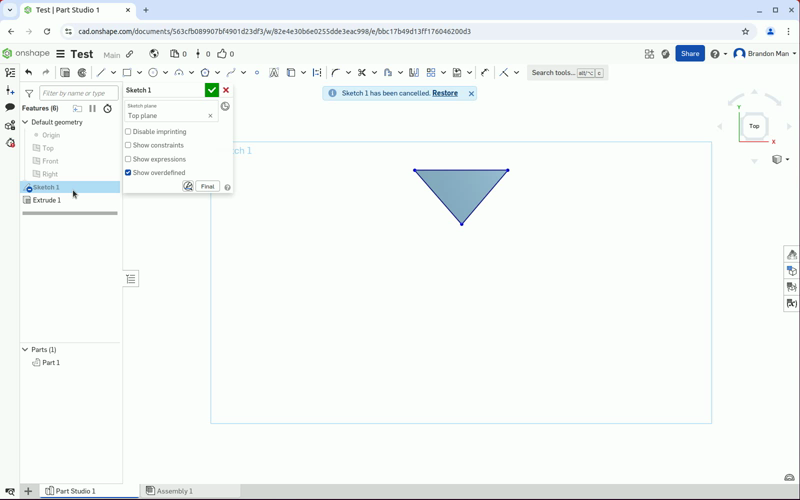
mouse_move(229, 92)
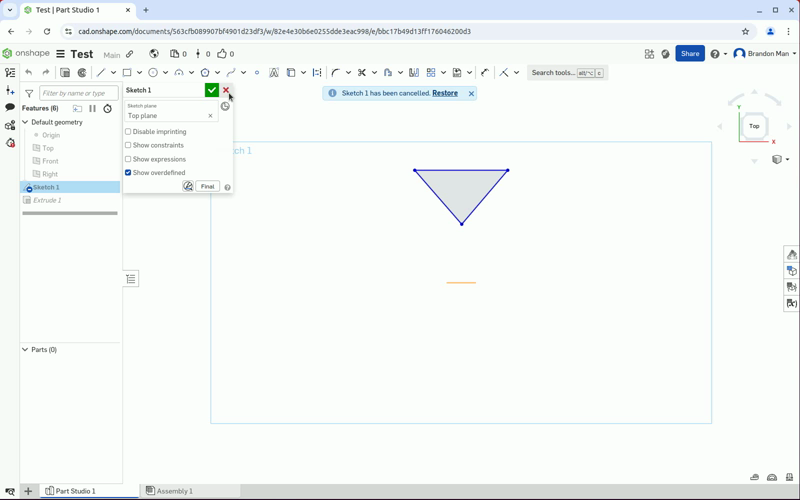
click(229, 92)
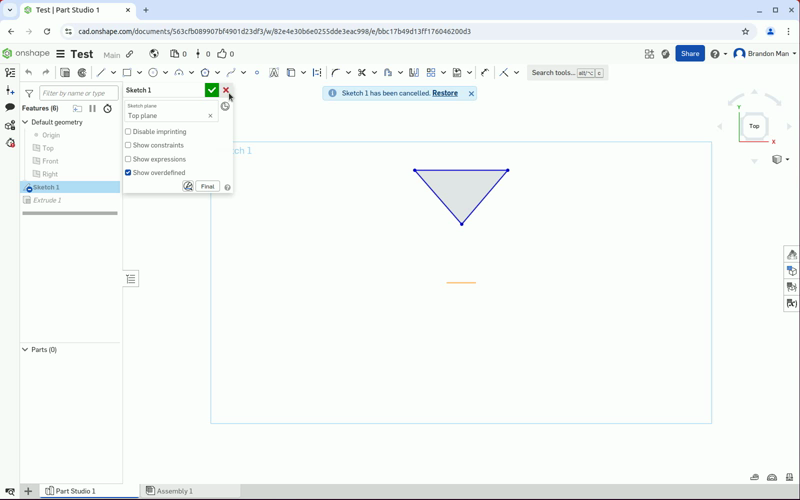
key(shift+s)
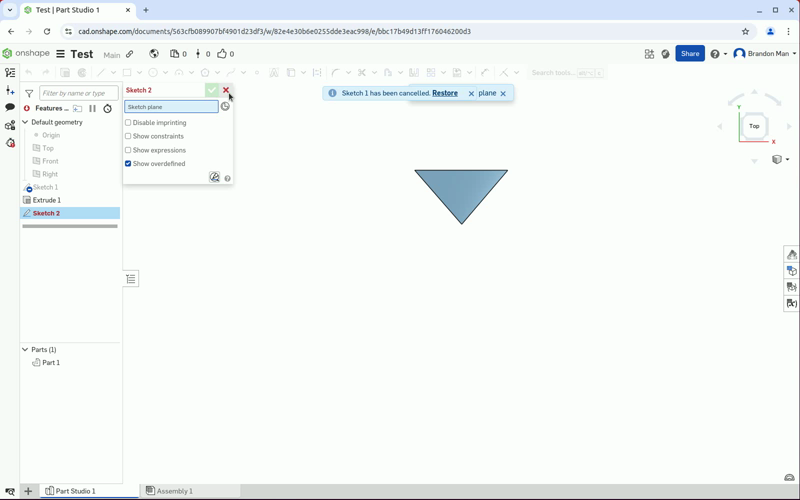
mouse_move(73, 150)
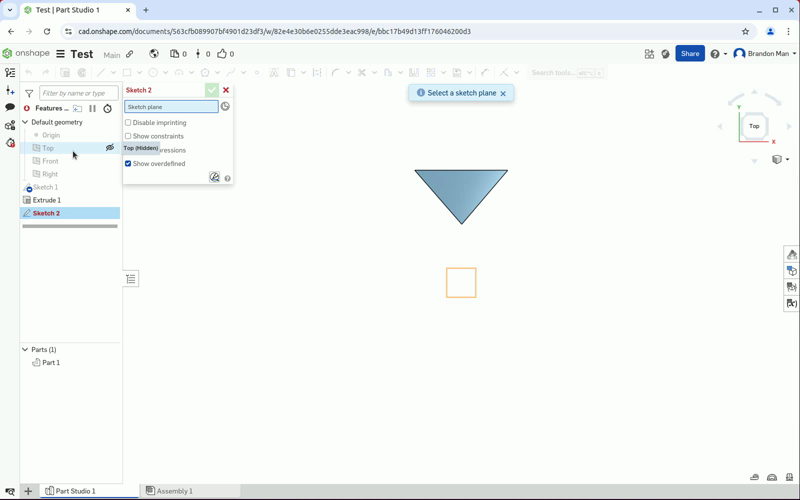
click(73, 150)
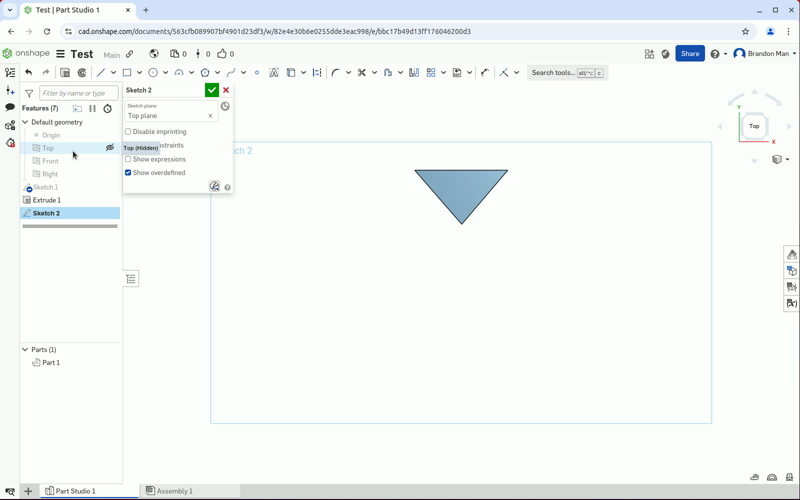
mouse_move(73, 352)
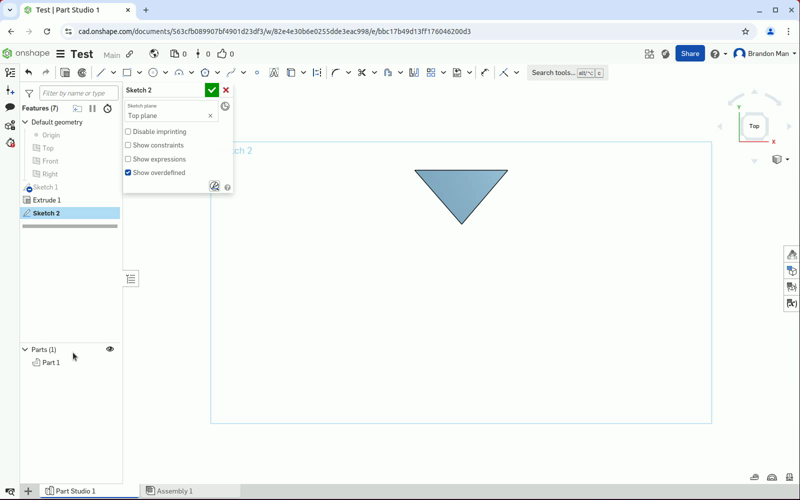
key(y)
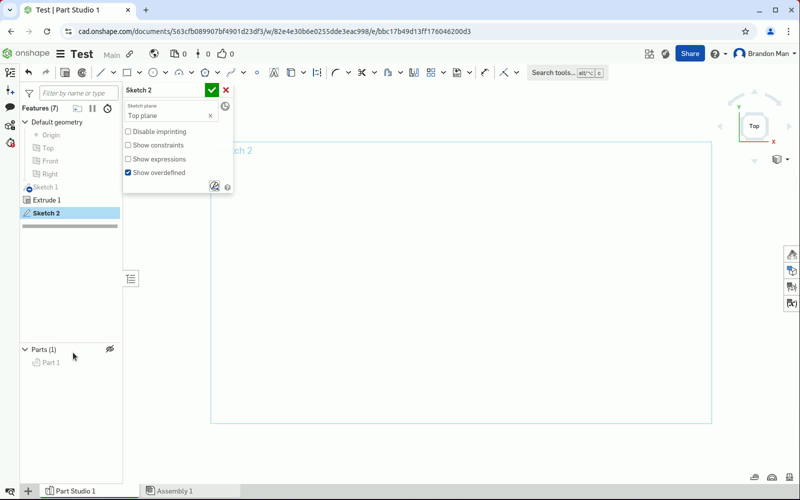
key(l)
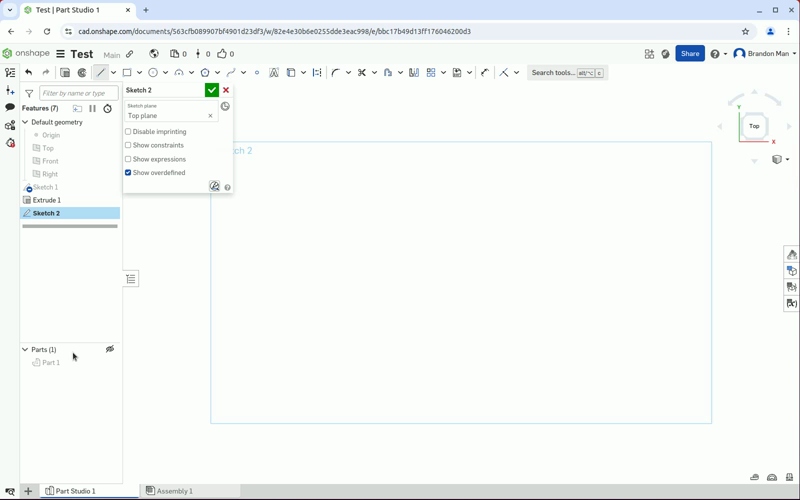
key_down(shift)
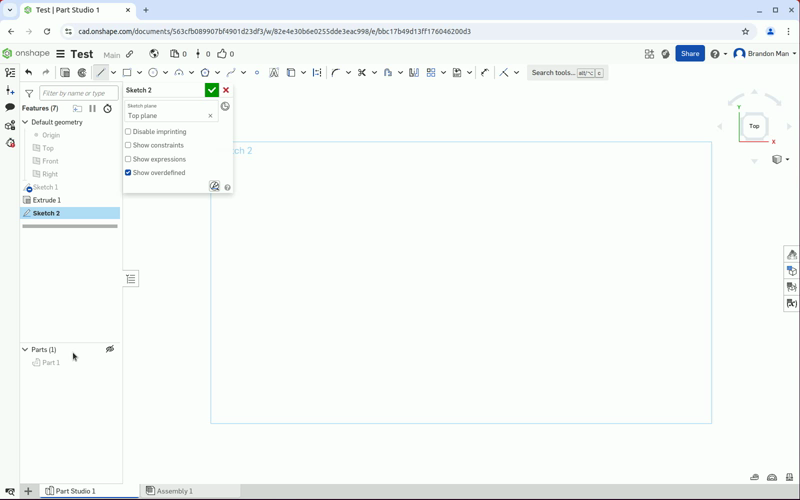
mouse_move(398, 395)
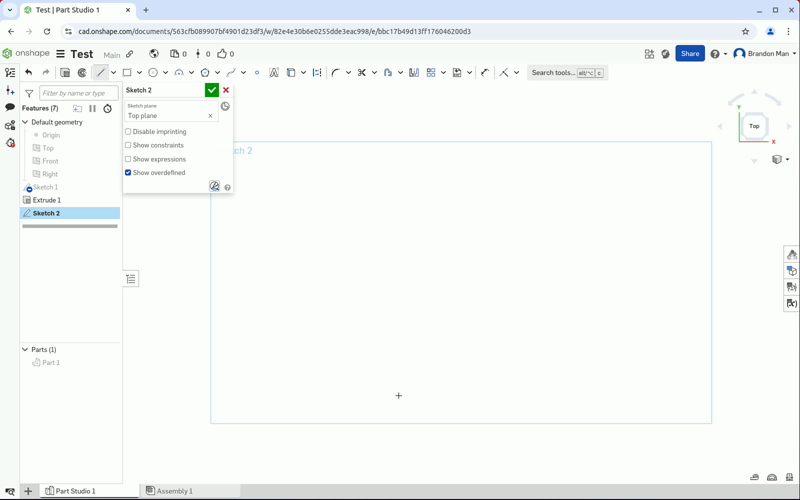
click(398, 395)
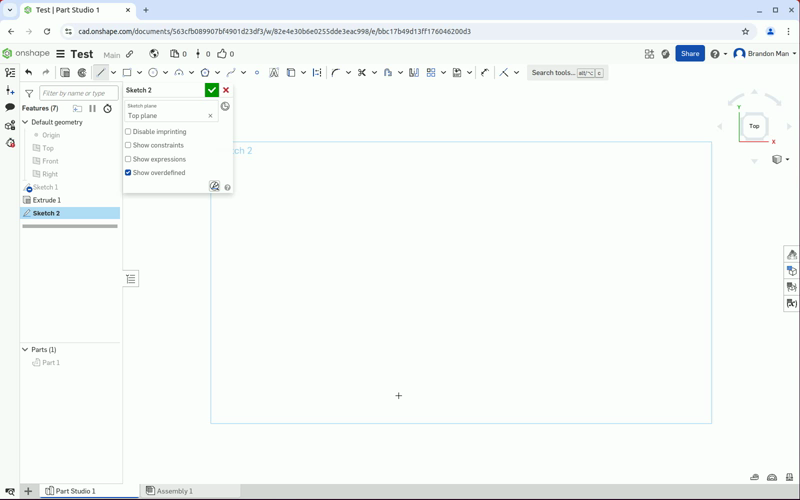
key_up(shift)
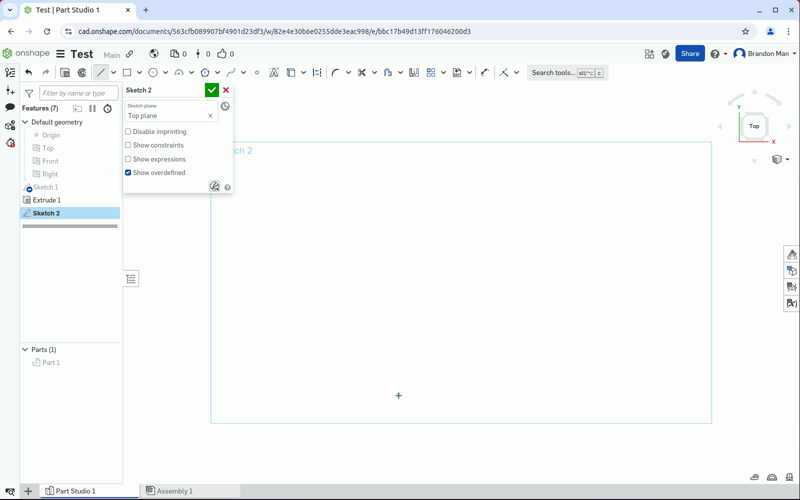
key_down(shift)
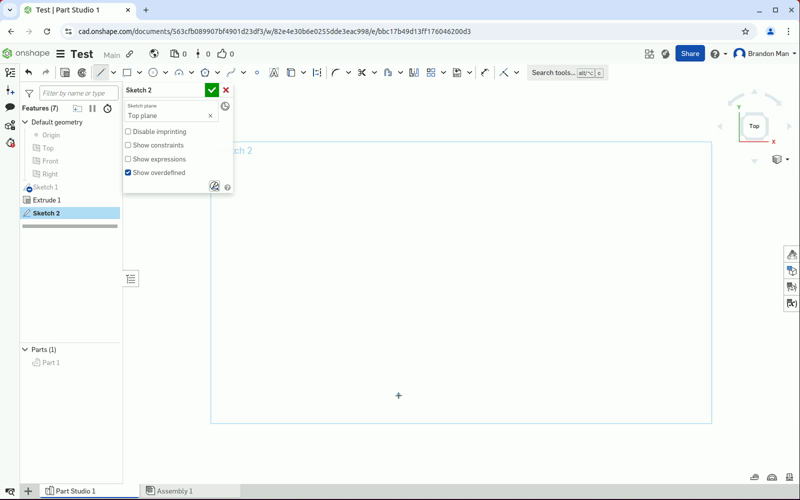
mouse_move(523, 395)
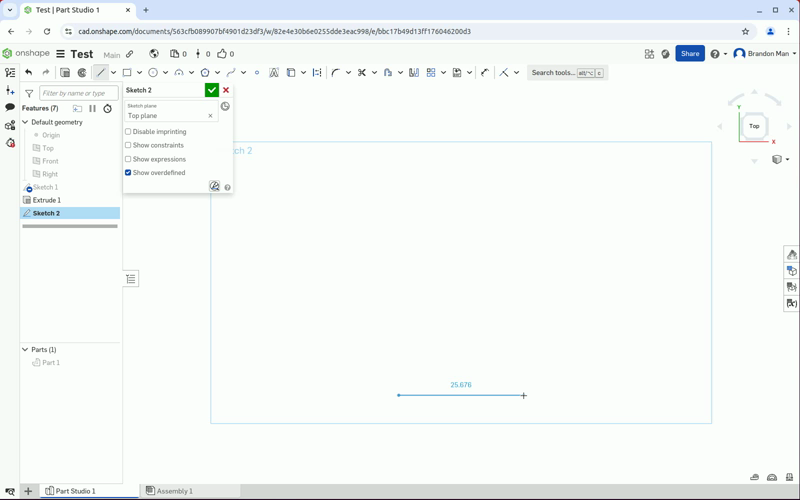
click(523, 395)
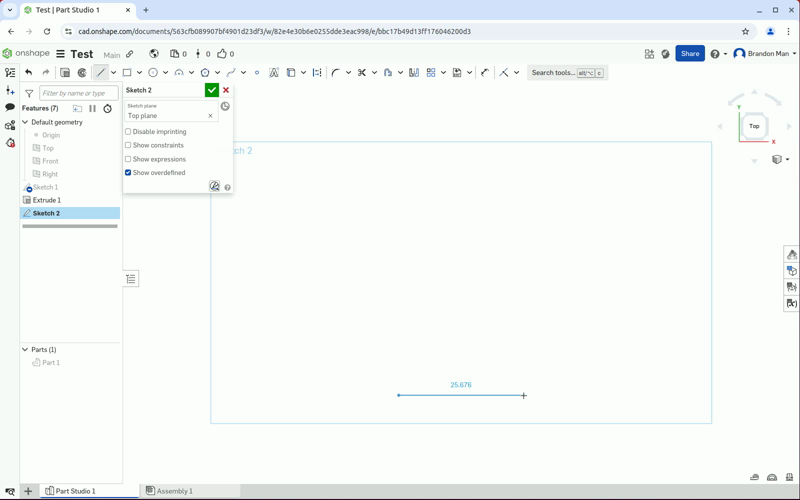
key_up(shift)
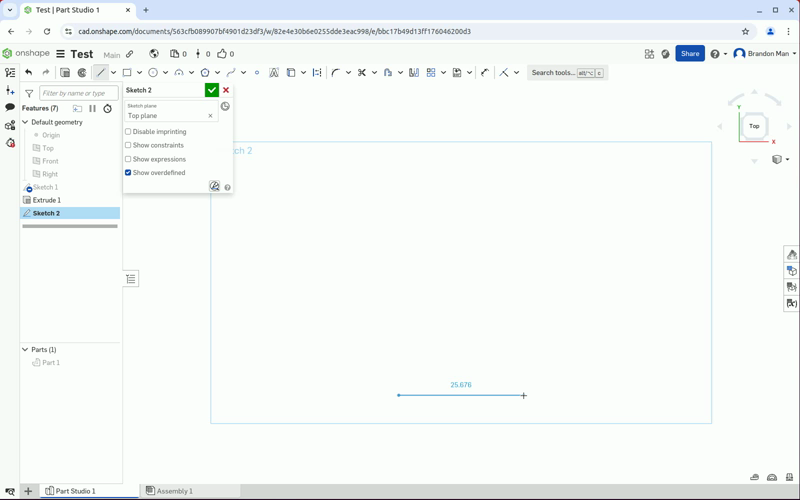
key_down(shift)
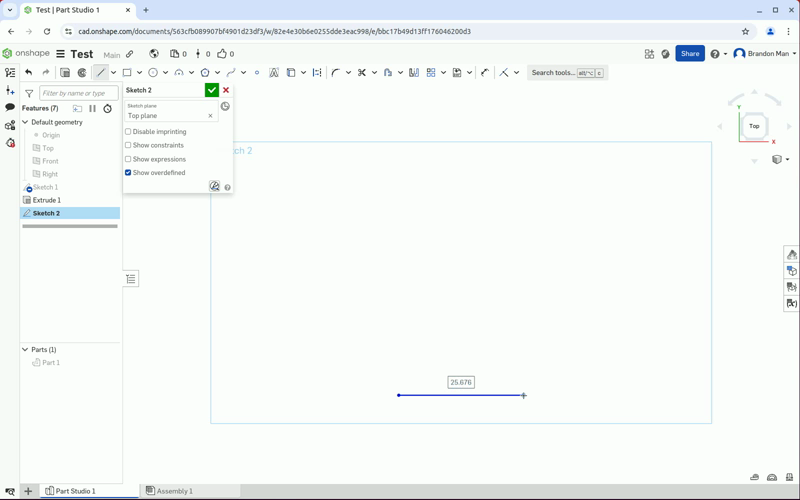
mouse_move(523, 171)
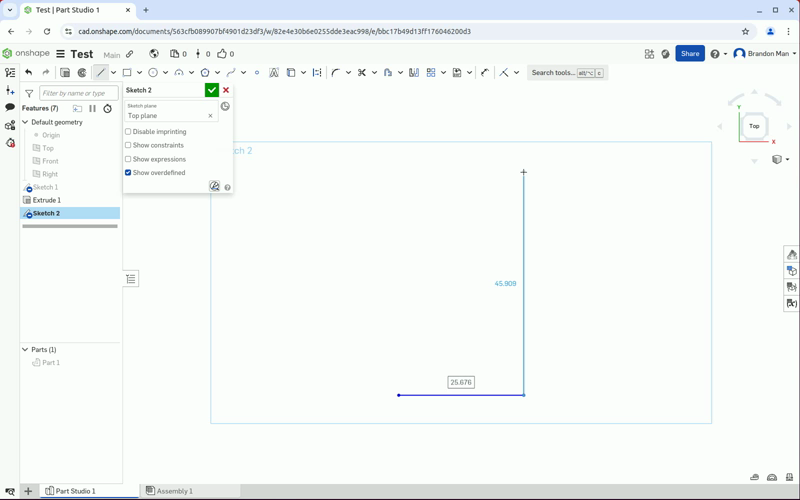
click(523, 171)
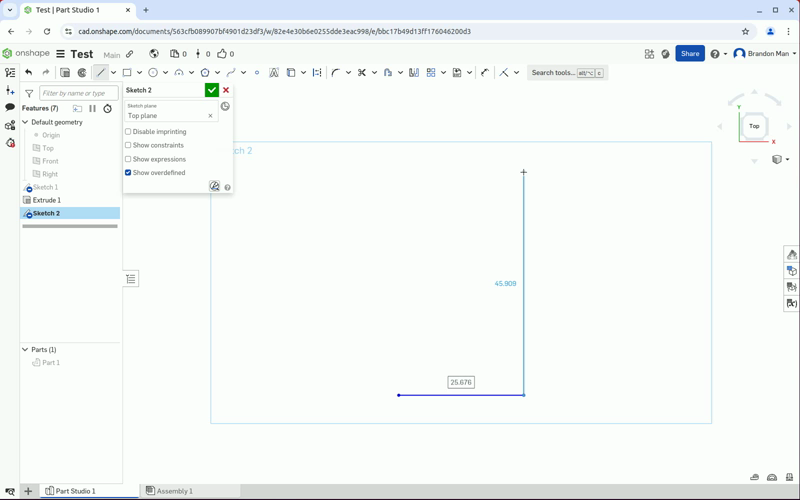
key_up(shift)
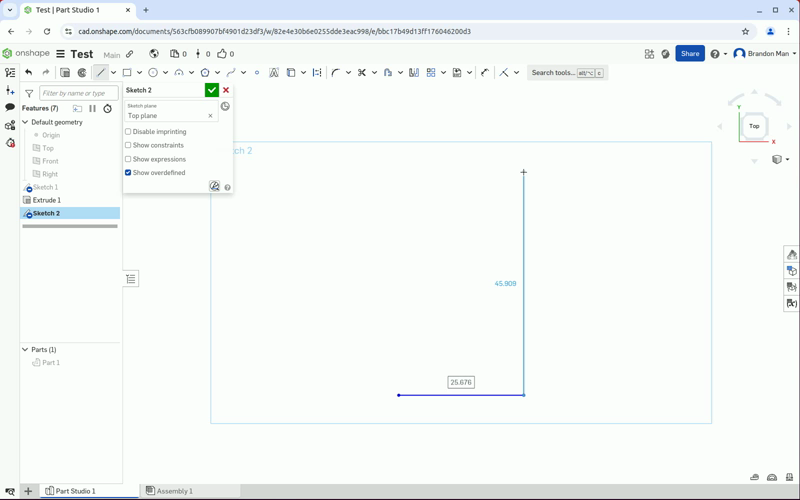
key_down(shift)
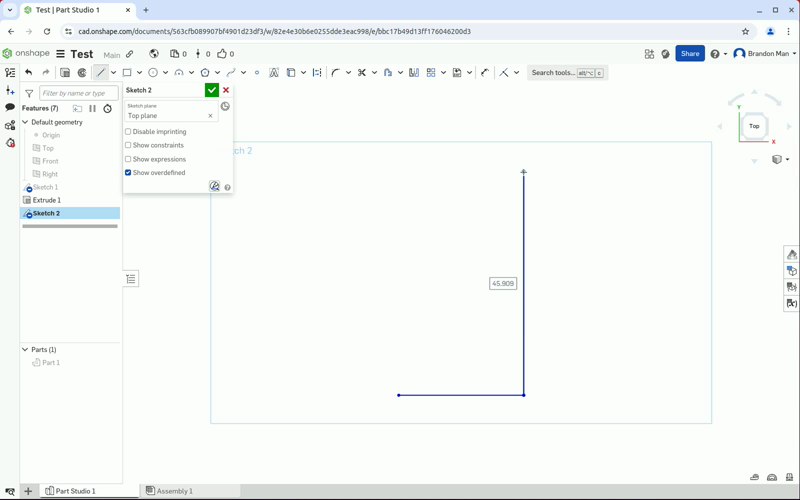
mouse_move(553, 171)
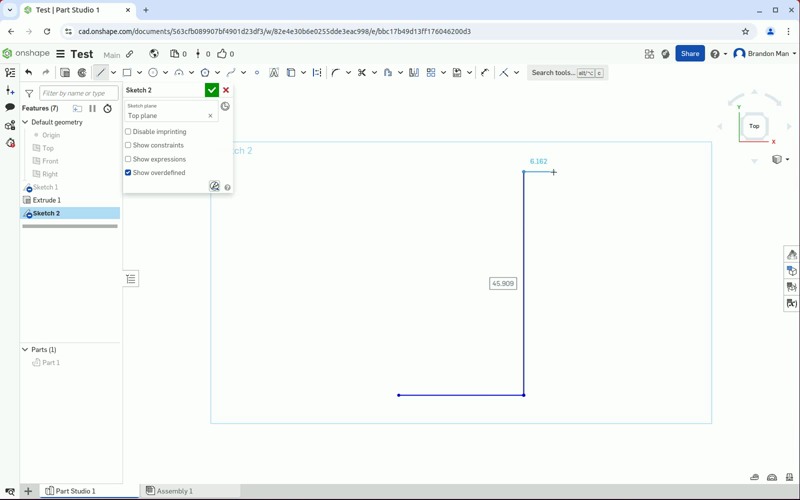
mouse_move(507, 171)
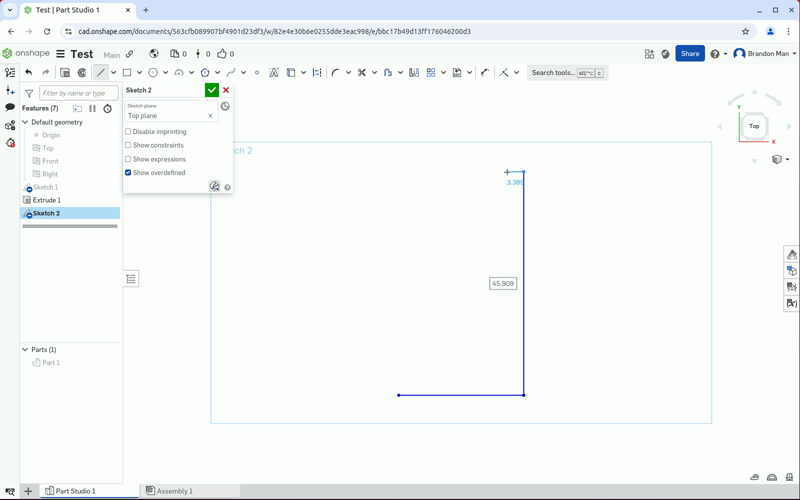
click(507, 171)
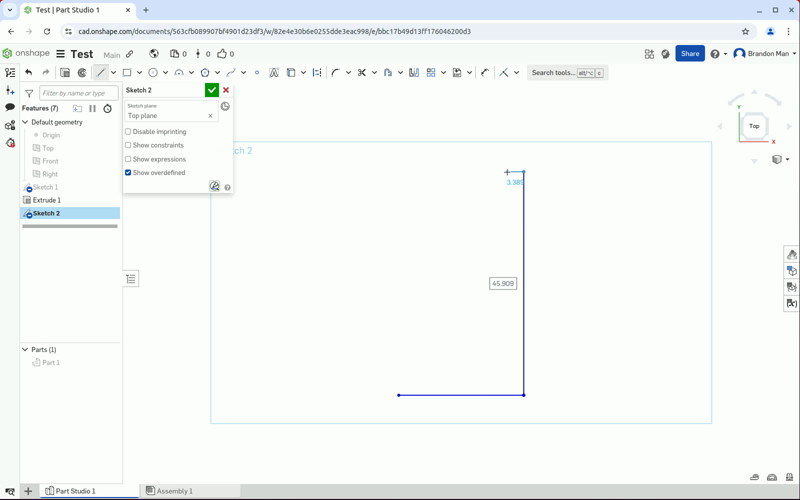
key_up(shift)
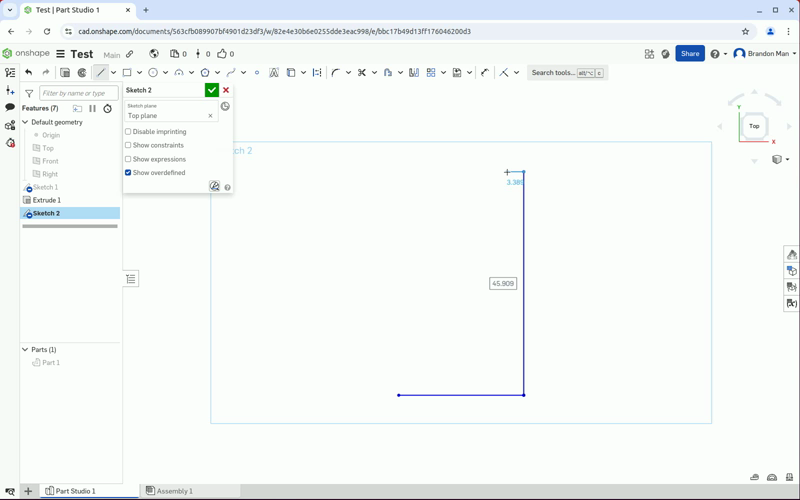
key_down(shift)
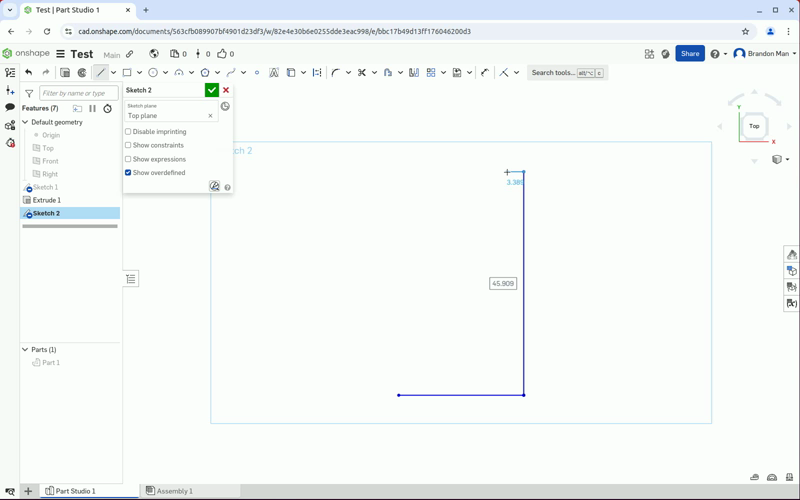
mouse_move(459, 223)
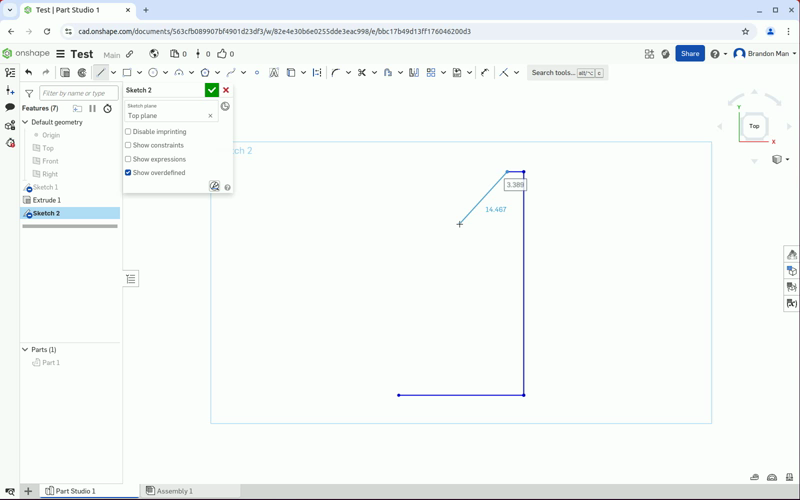
click(459, 223)
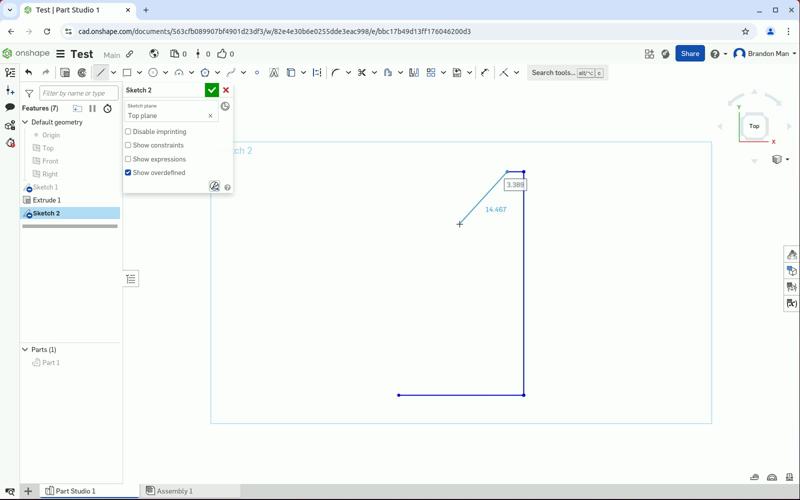
key_up(shift)
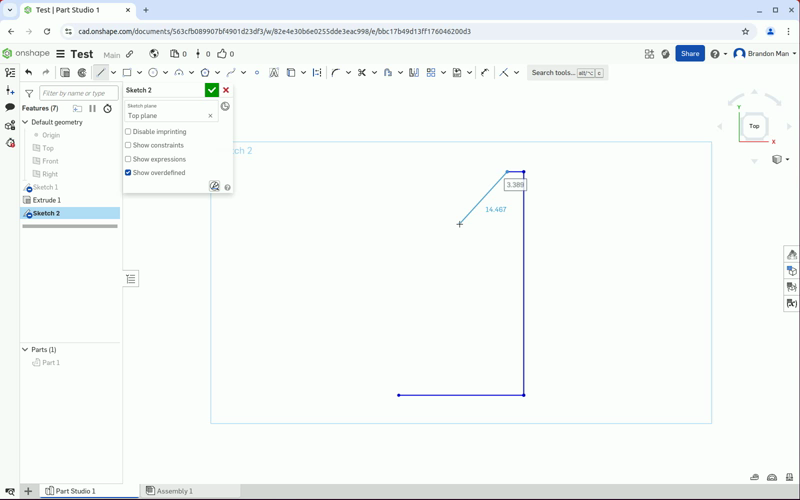
key_down(shift)
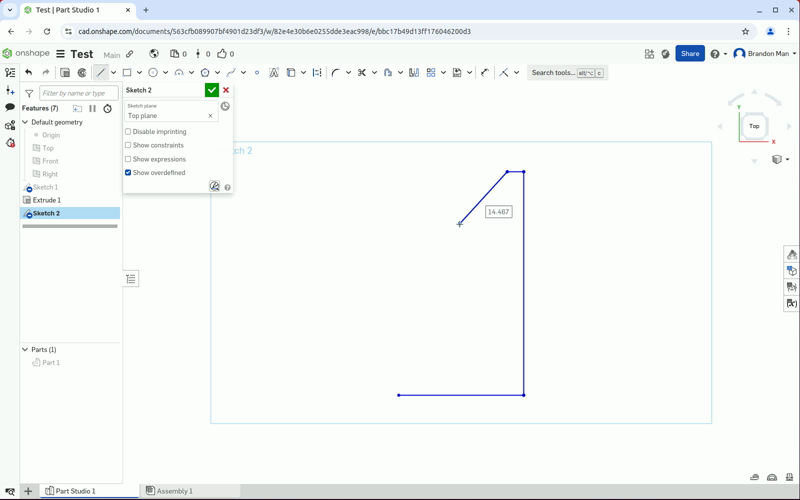
mouse_move(415, 171)
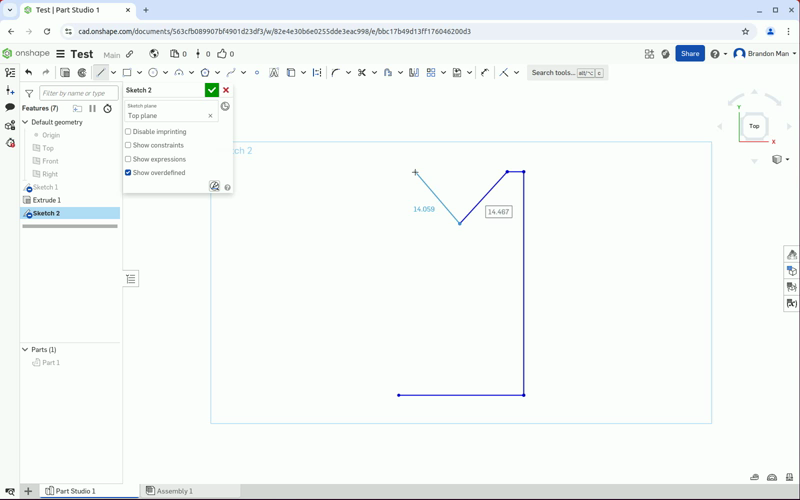
click(415, 171)
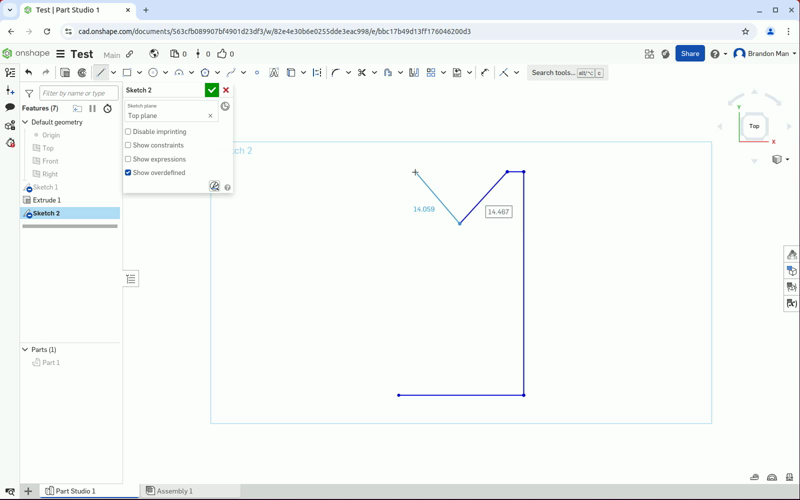
key_up(shift)
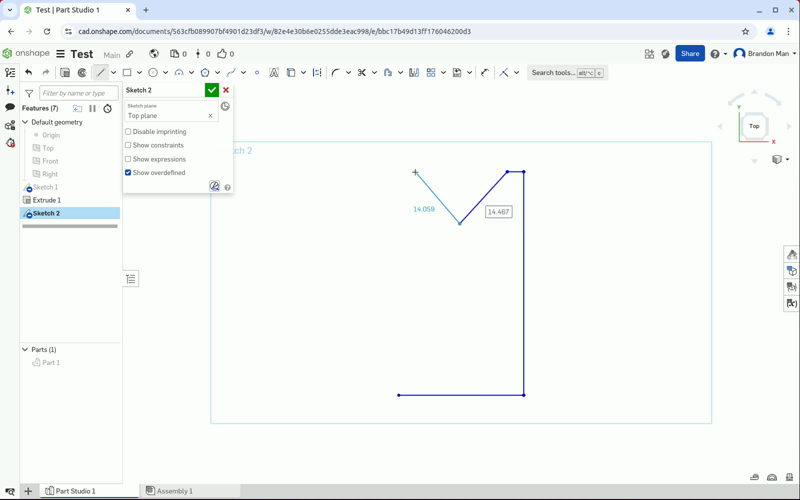
key_down(shift)
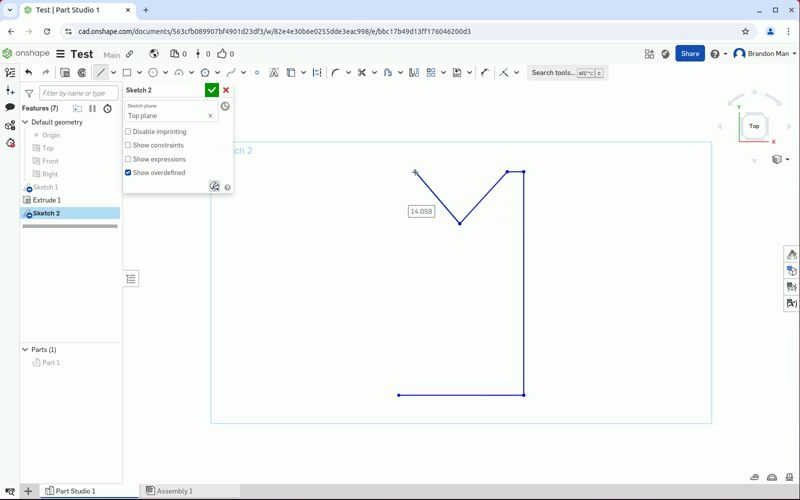
mouse_move(445, 171)
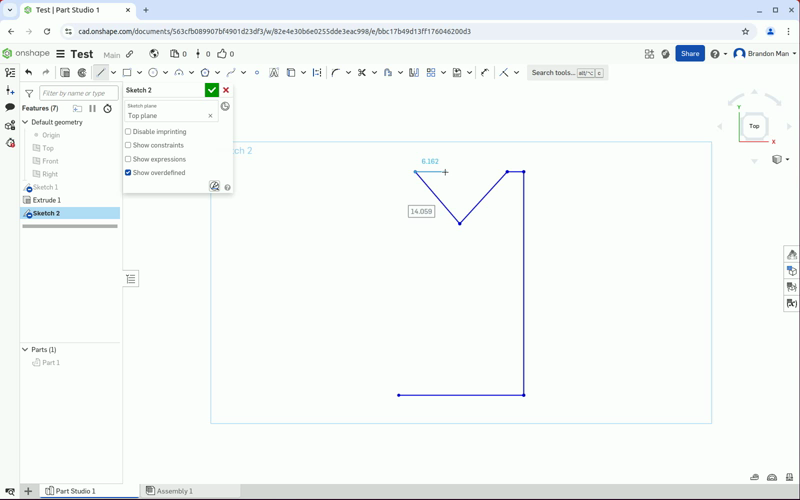
mouse_move(398, 171)
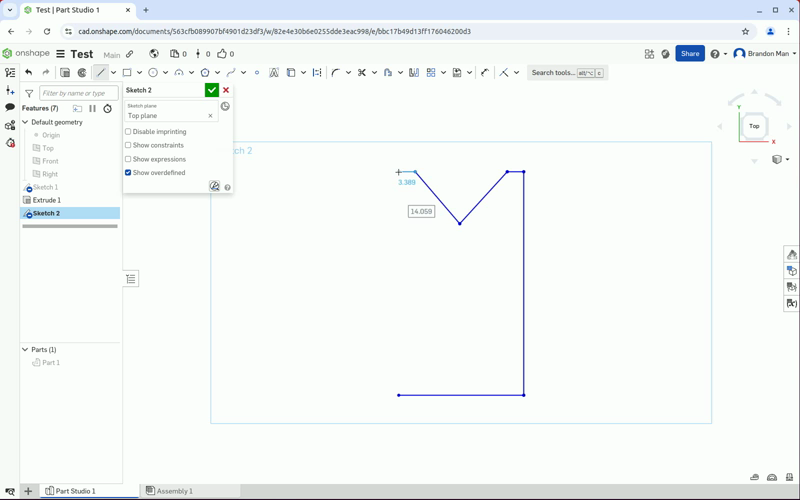
click(398, 171)
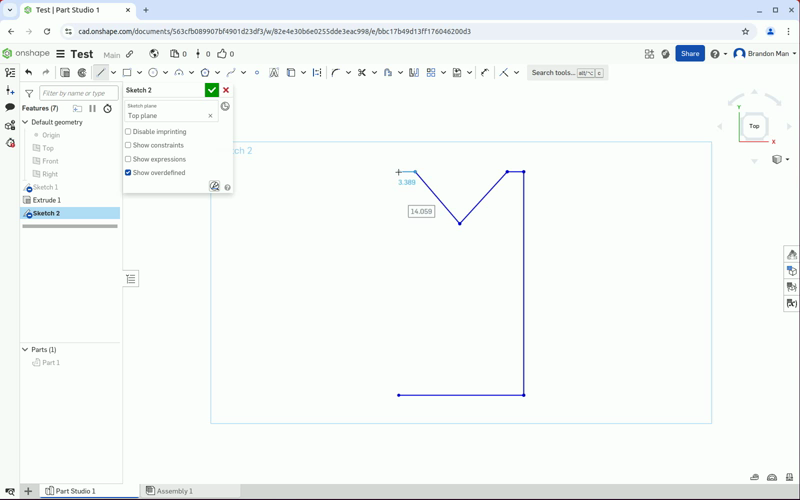
key_up(shift)
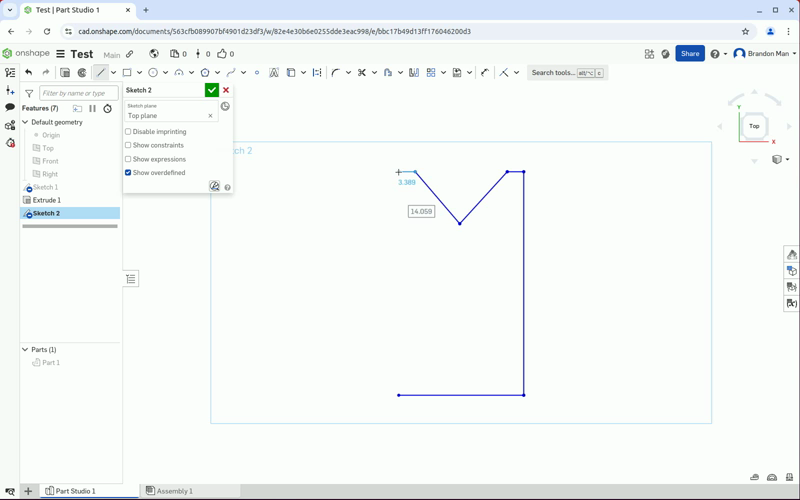
key_down(shift)
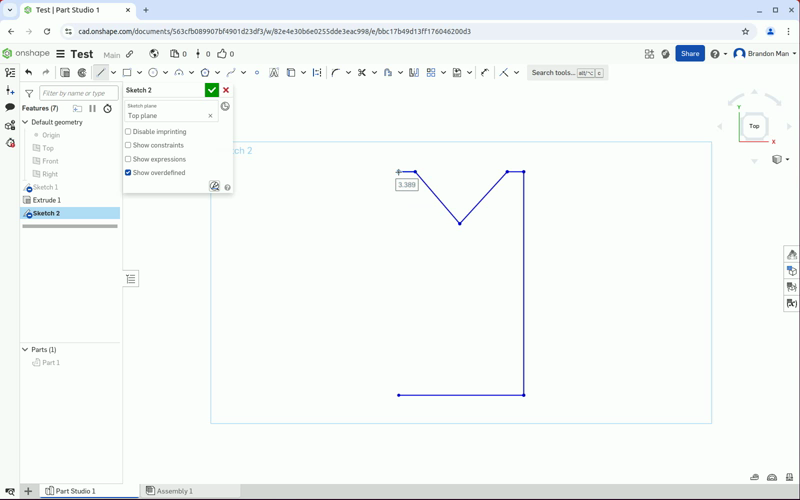
mouse_move(398, 395)
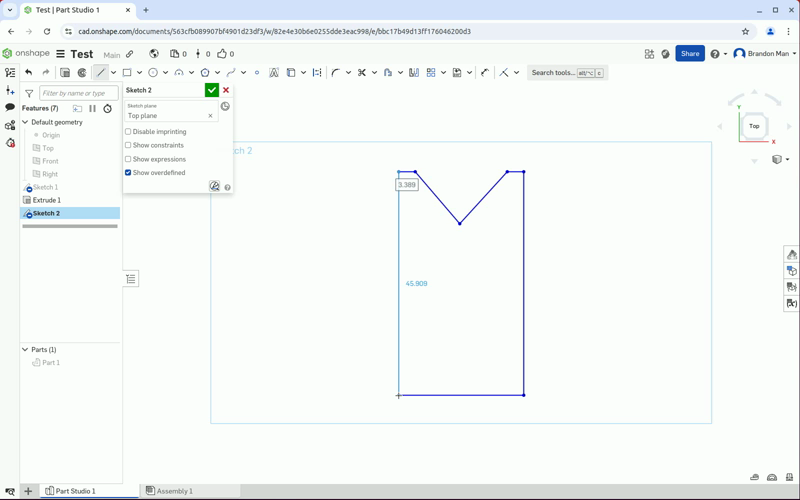
key_up(shift)
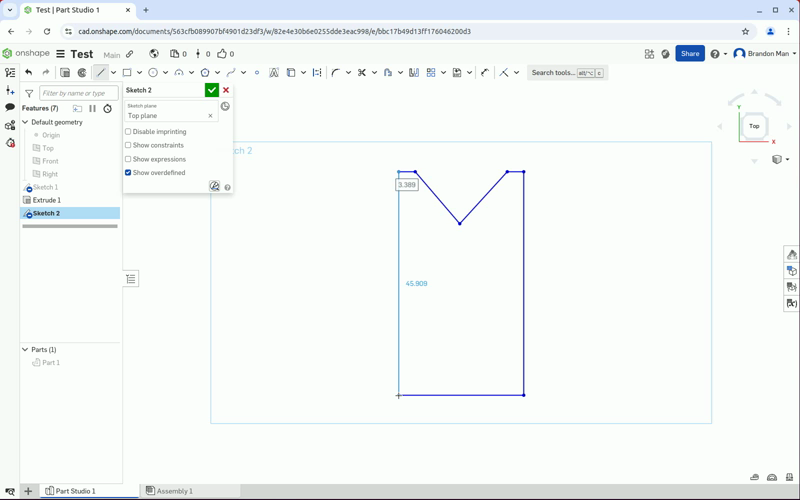
click(398, 395)
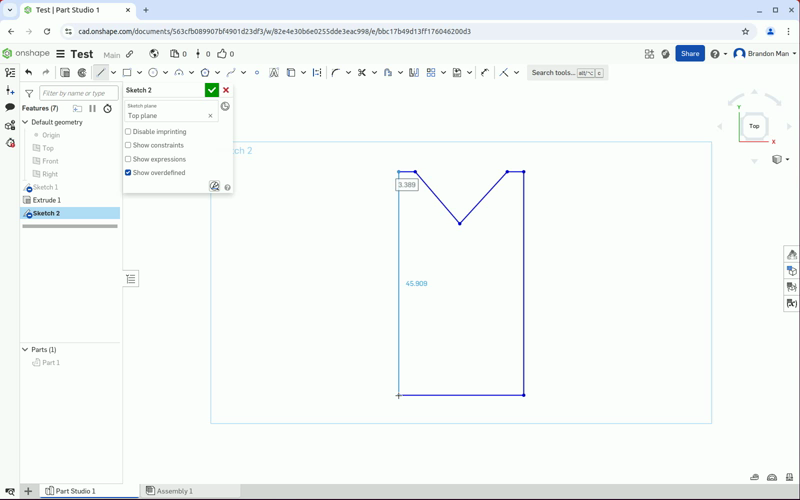
key(esc)
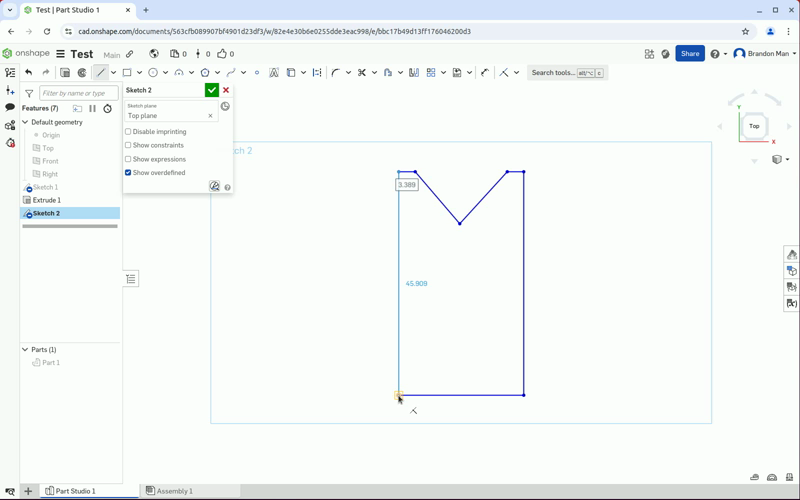
key(c)
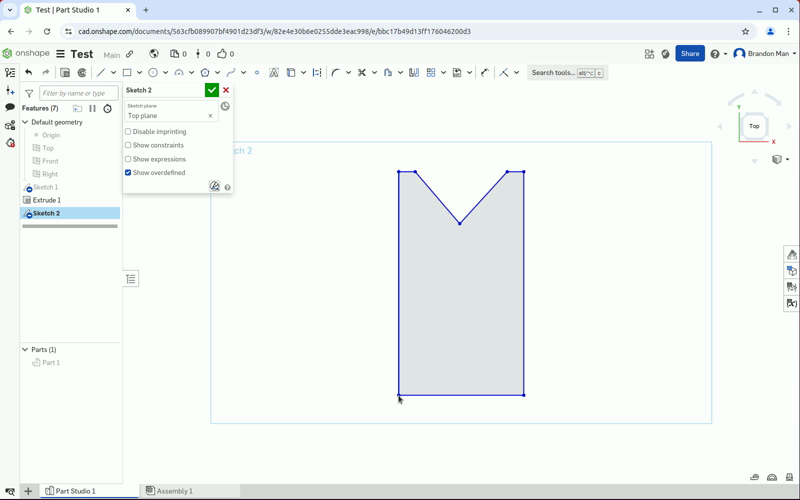
key_down(shift)
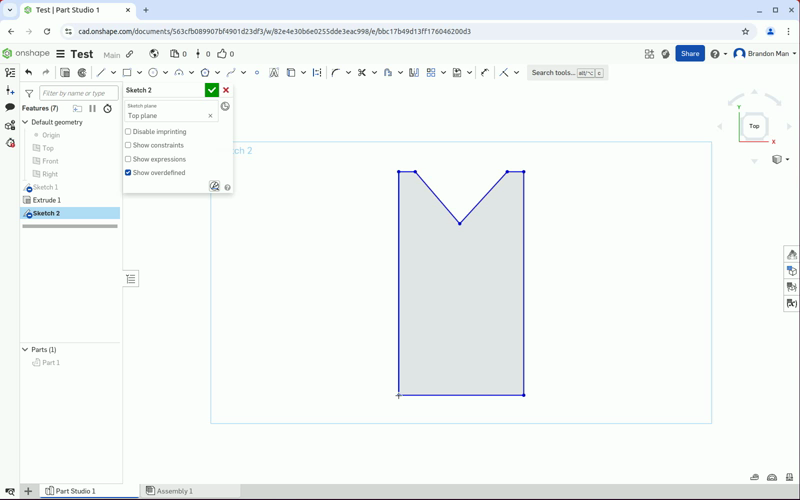
mouse_move(429, 258)
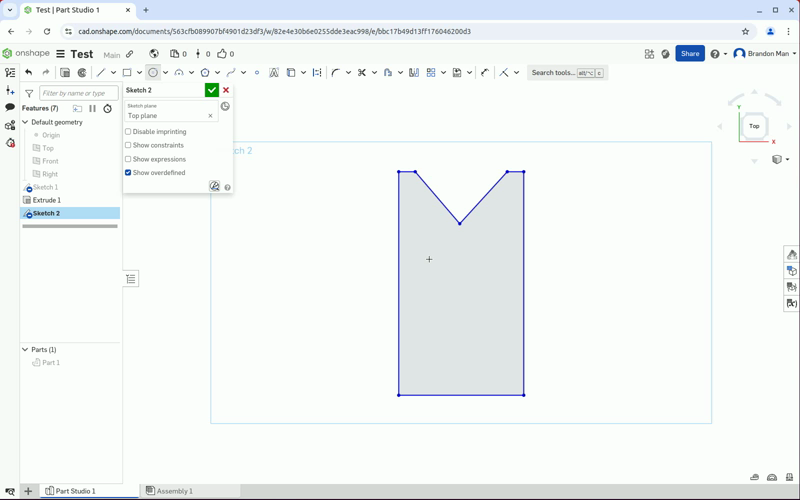
click(429, 258)
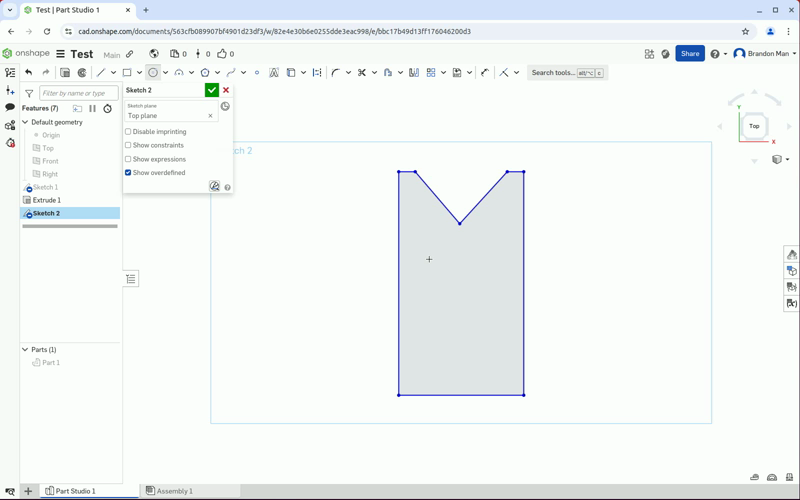
key_up(shift)
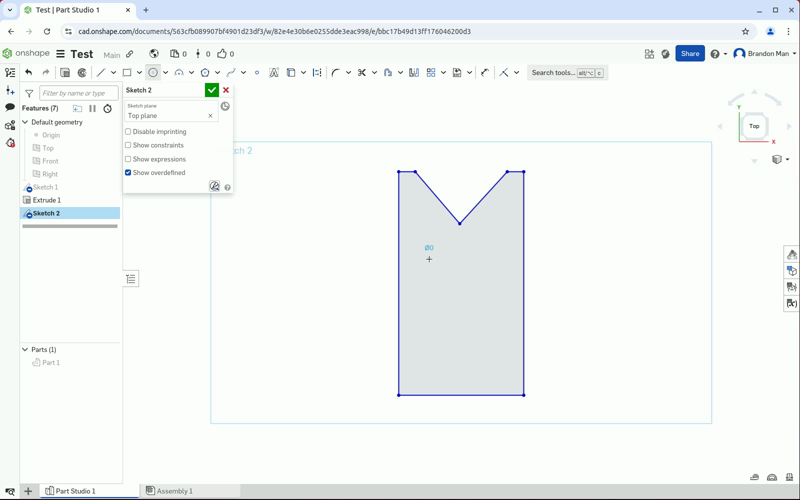
mouse_move(445, 258)
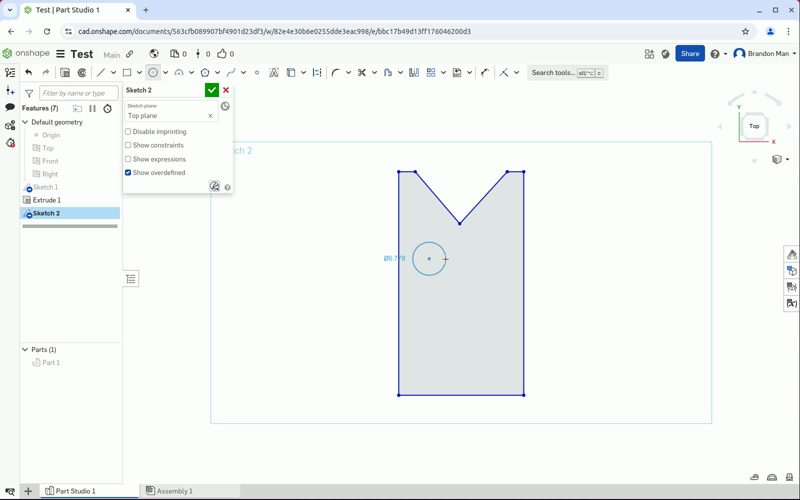
click(445, 258)
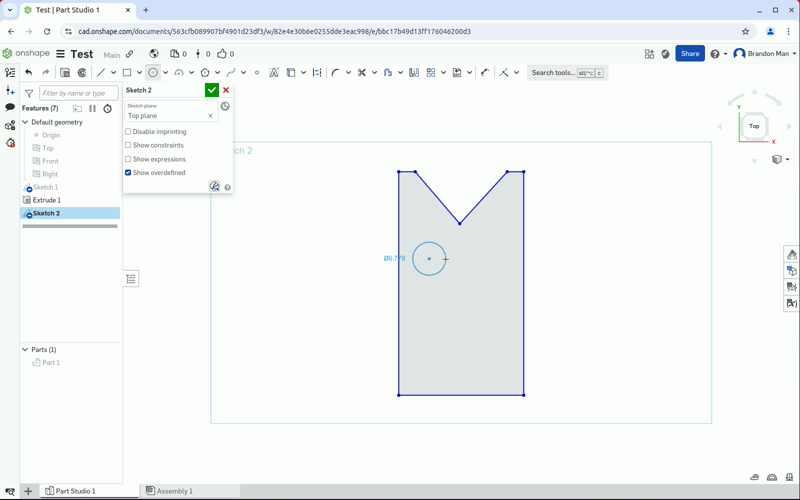
key(esc)
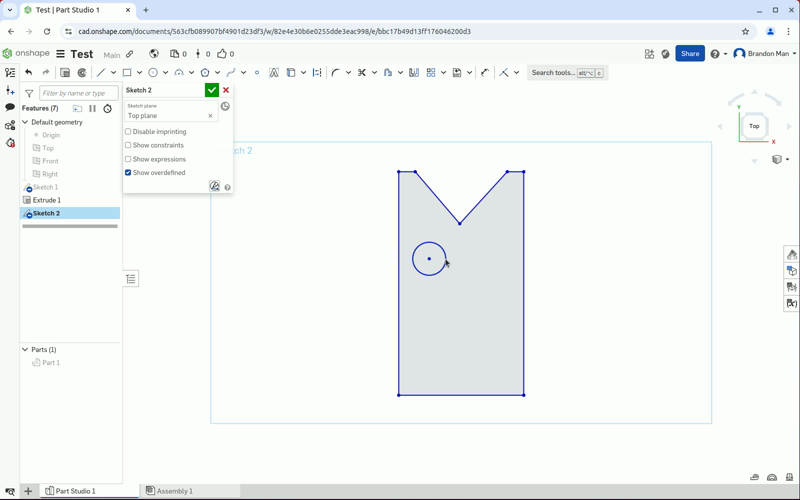
key(c)
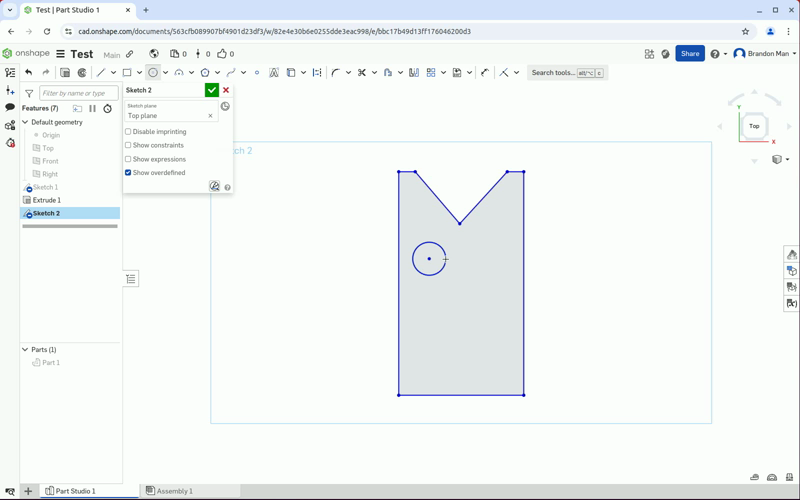
key_down(shift)
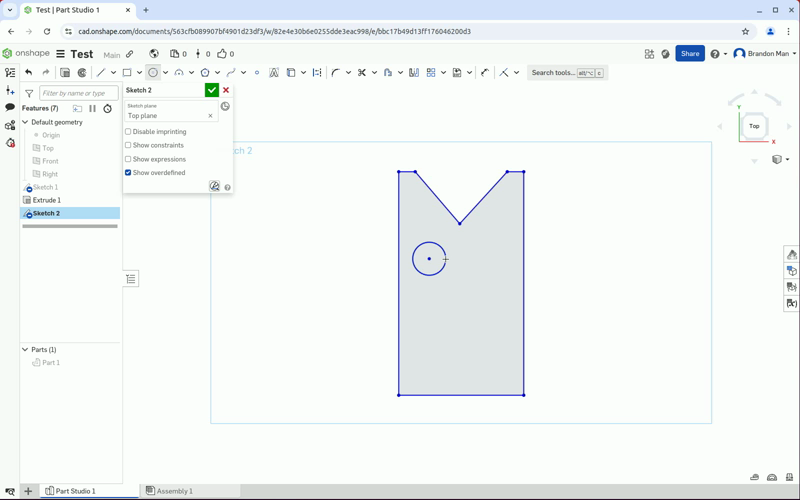
mouse_move(492, 258)
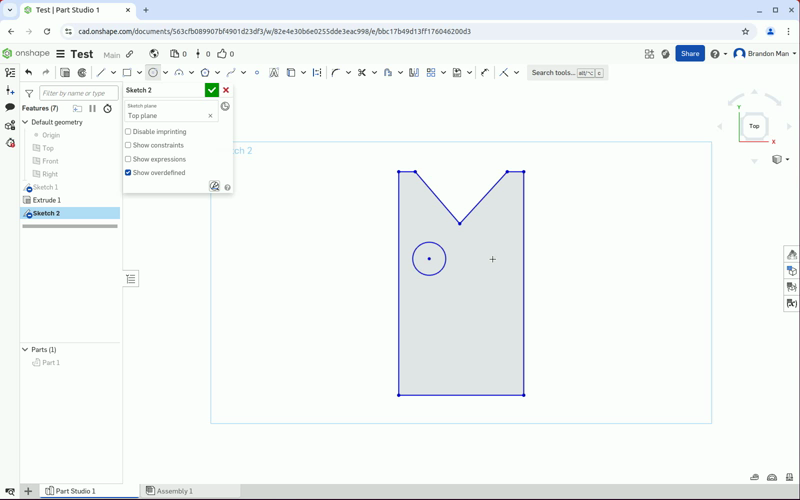
click(492, 258)
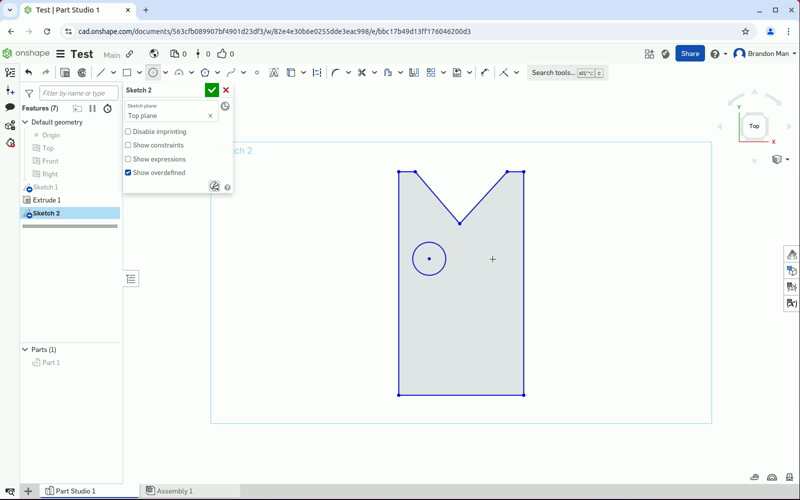
key_up(shift)
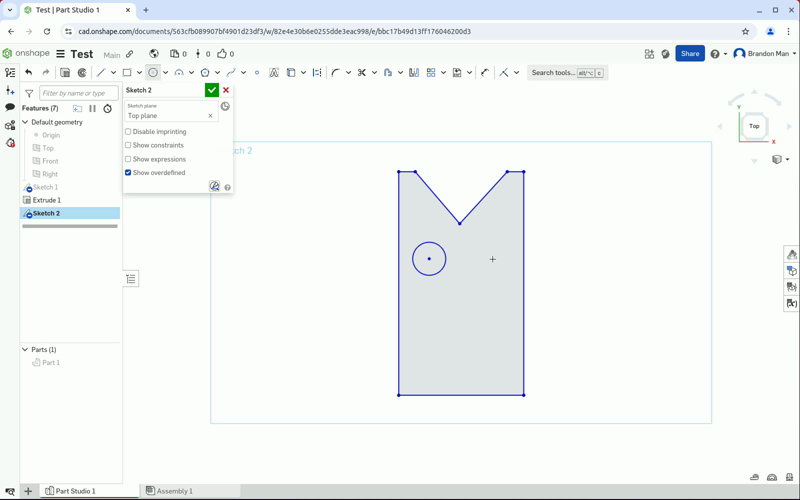
mouse_move(509, 258)
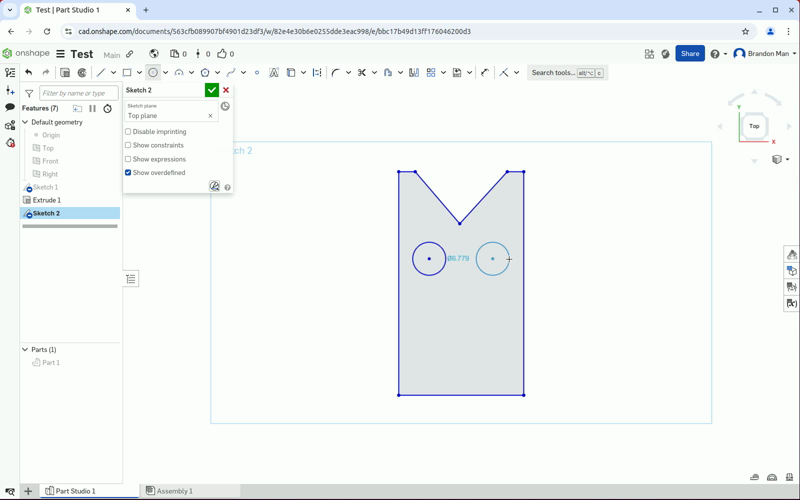
click(509, 258)
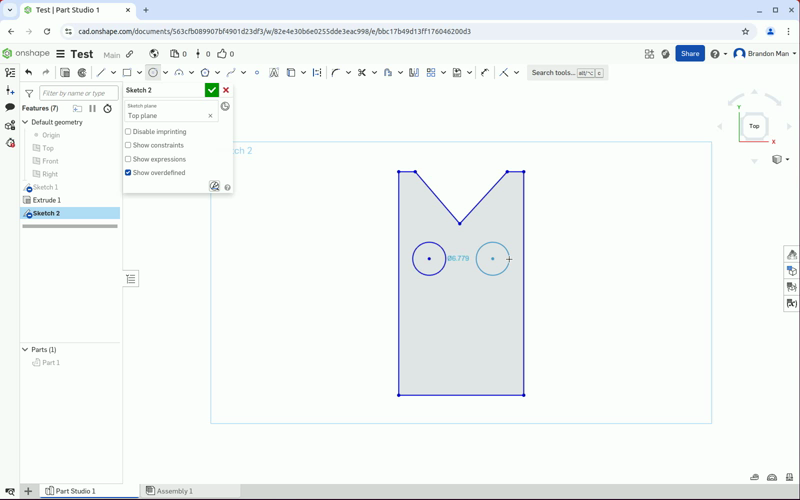
key(esc)
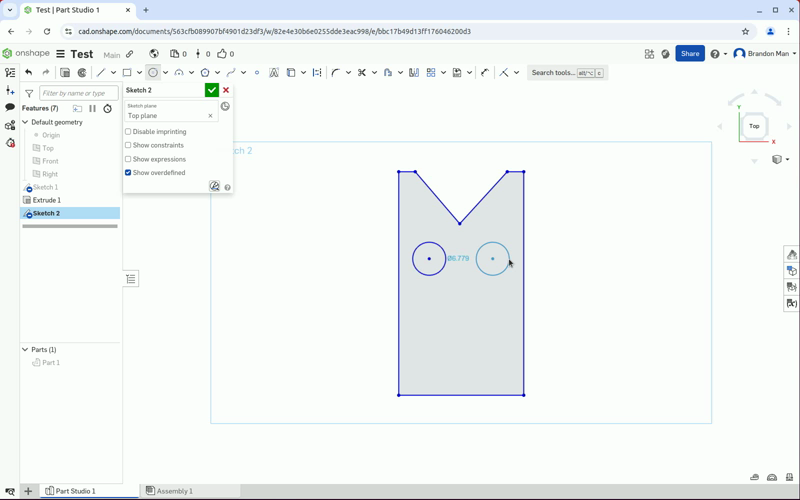
mouse_move(480, 317)
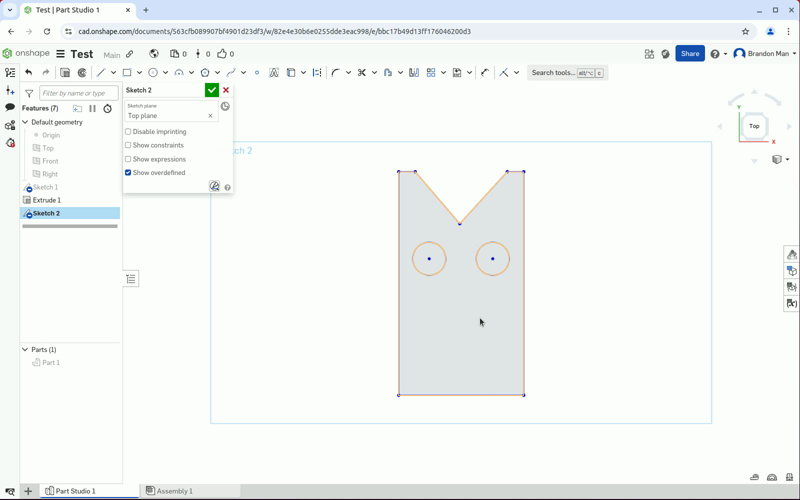
click(480, 317)
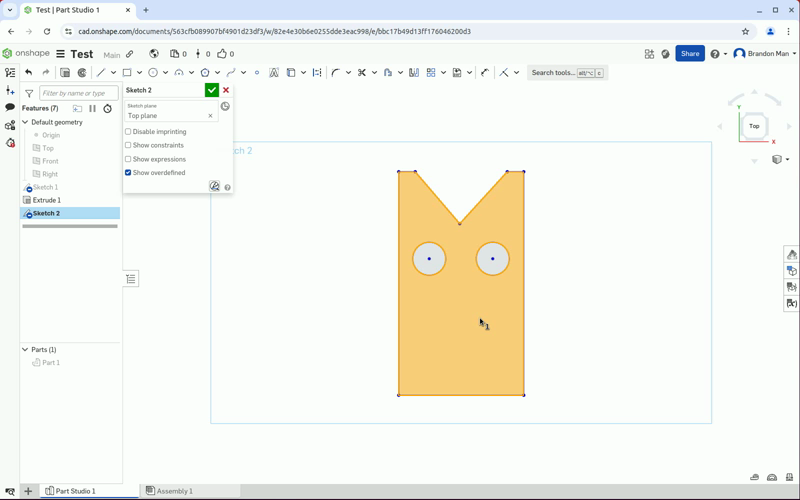
mouse_move(73, 352)
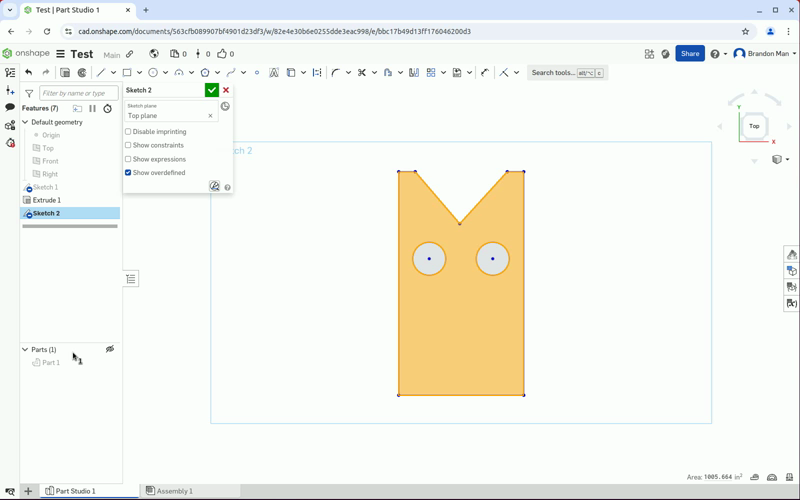
key(shift+y)
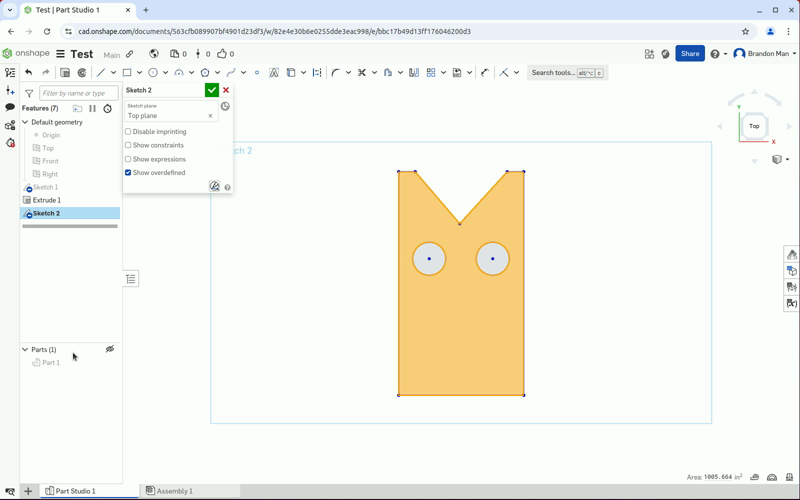
key(shift+e)
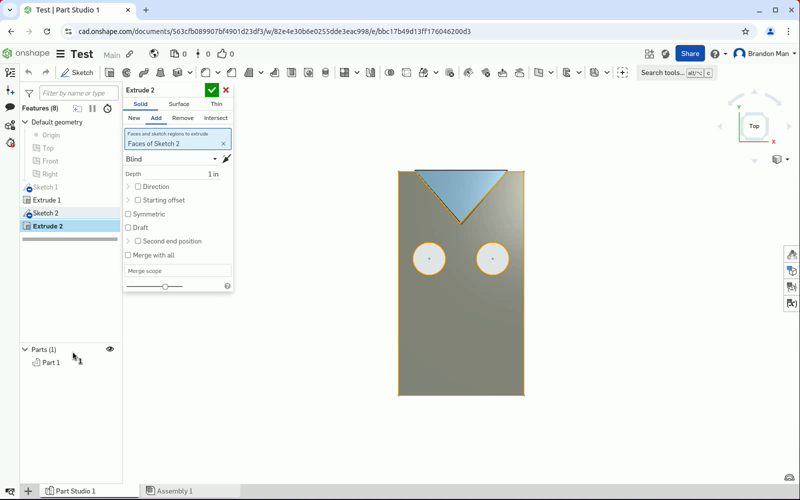
mouse_move(143, 106)
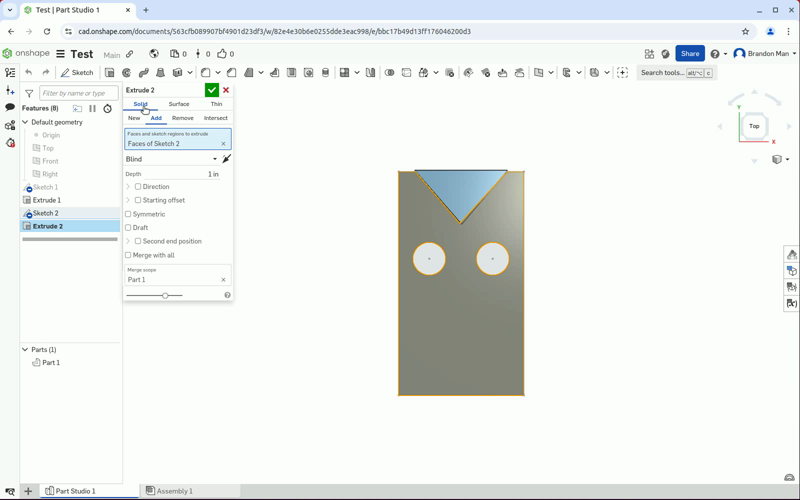
click(143, 106)
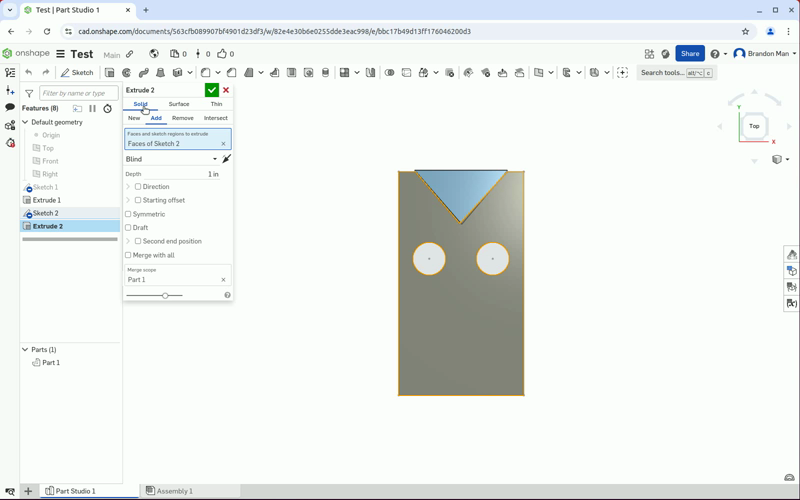
mouse_move(137, 120)
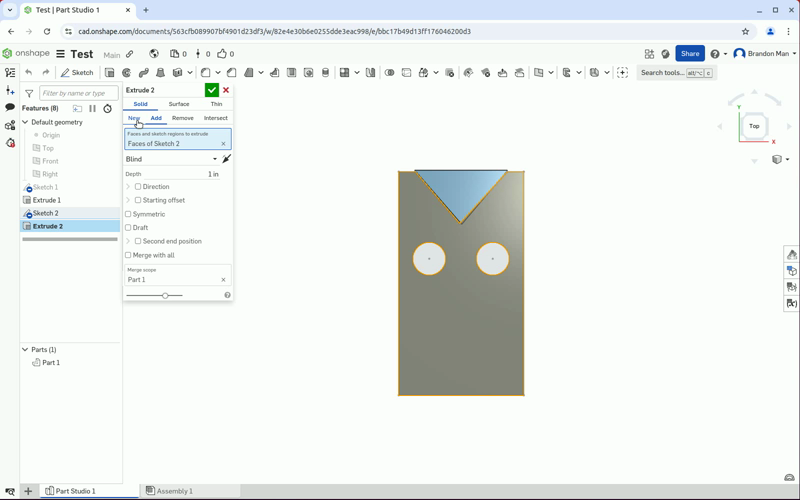
click(137, 120)
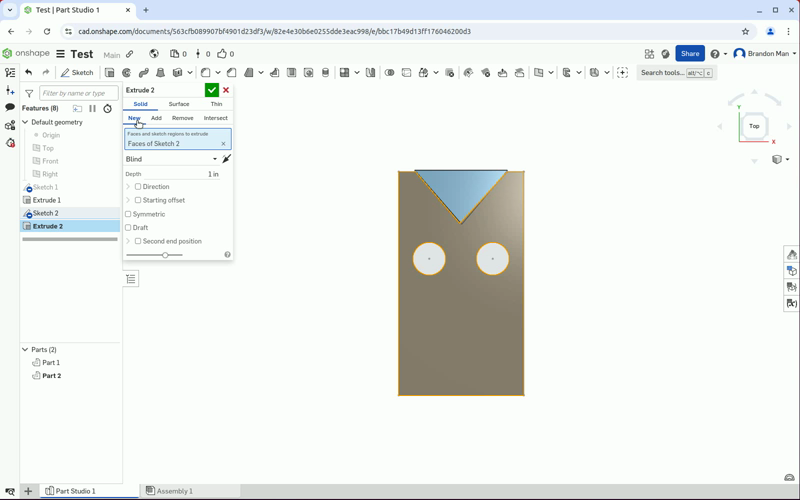
key(tab, 4)
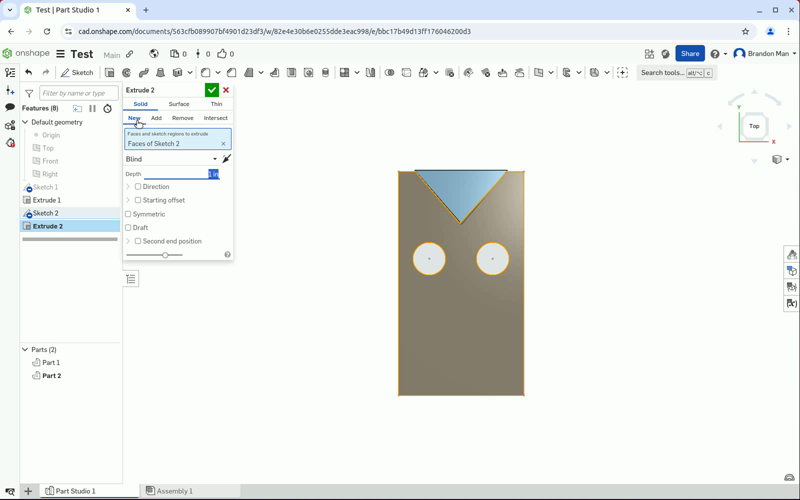
text(2.648)
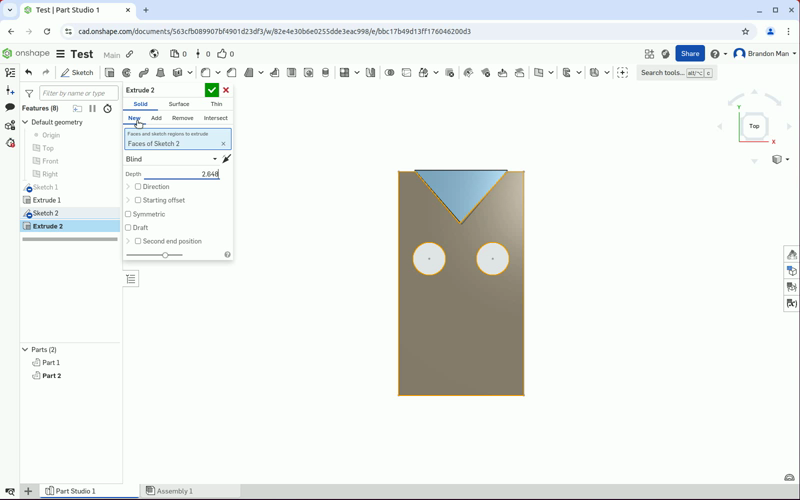
key(enter)
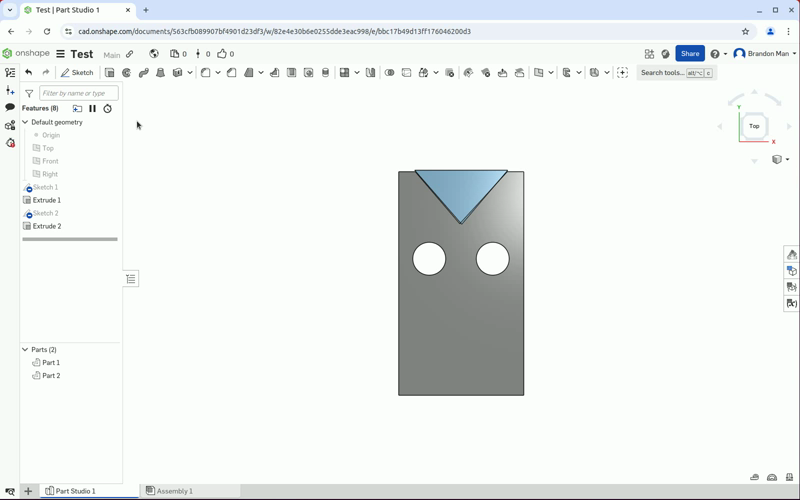
key(shift+h)
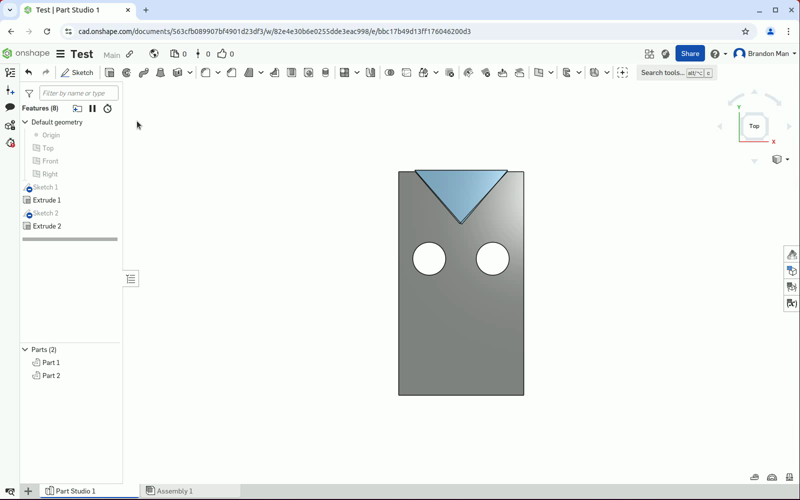
key(shift+h)
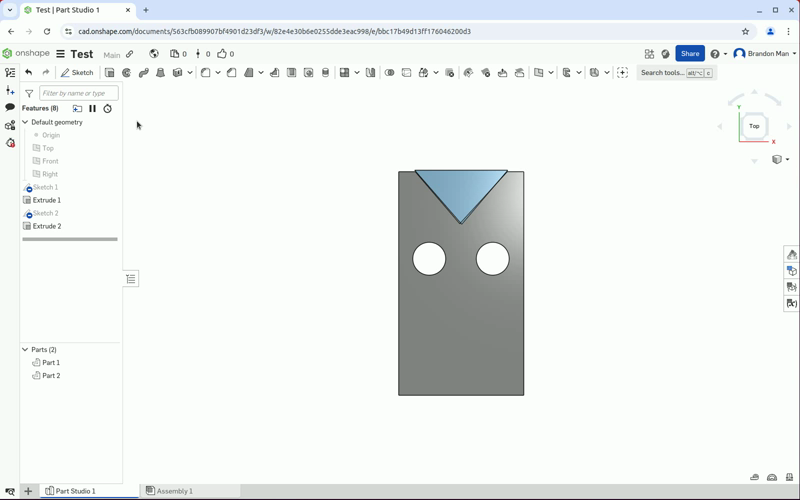
mouse_move(73, 189)
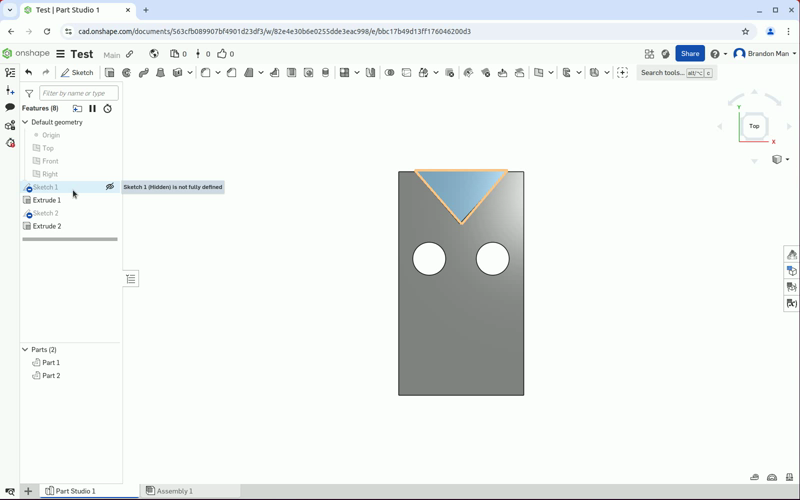
click(73, 189)
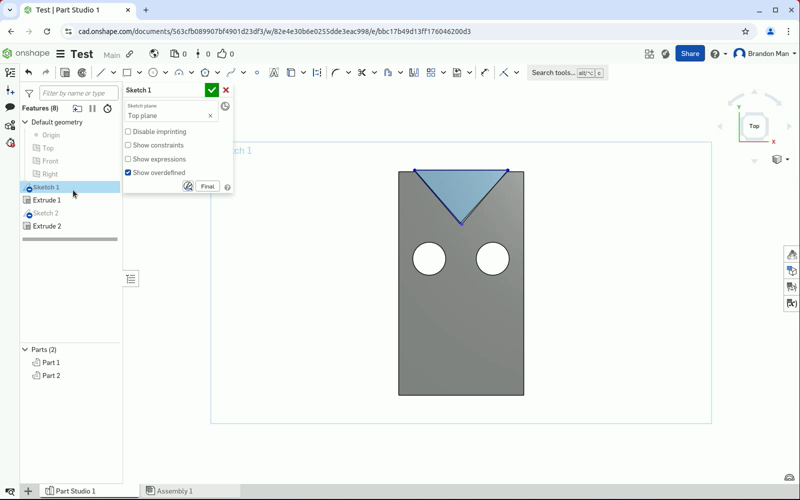
mouse_move(229, 92)
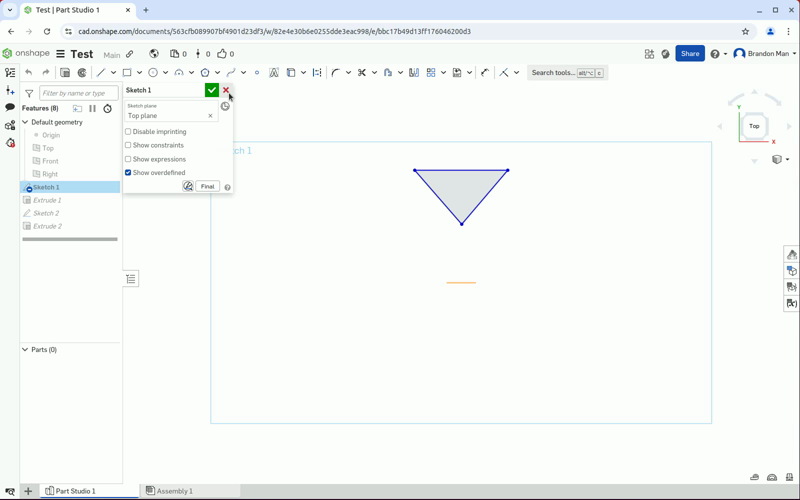
click(229, 92)
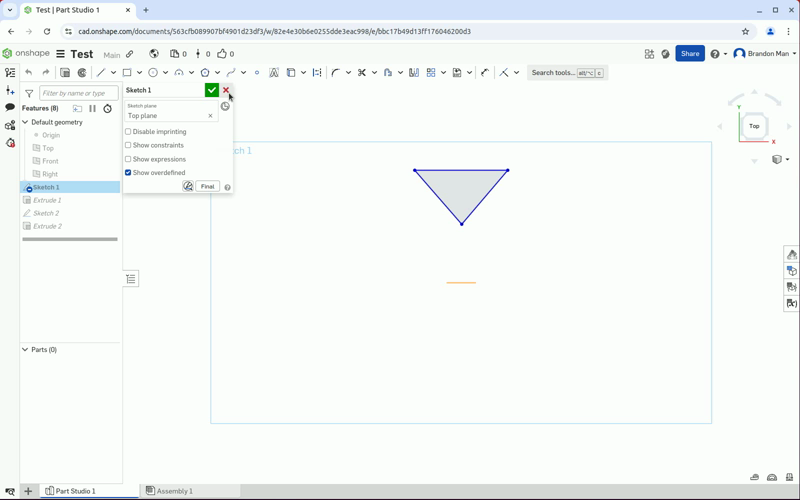
key(shift+s)
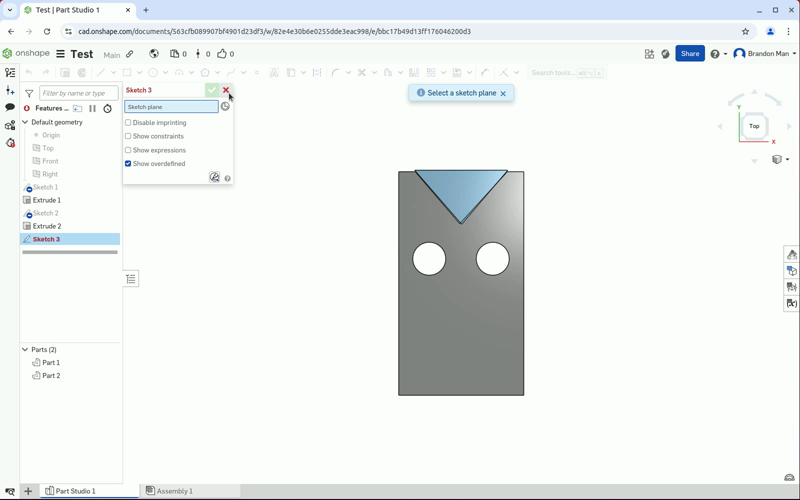
mouse_move(73, 150)
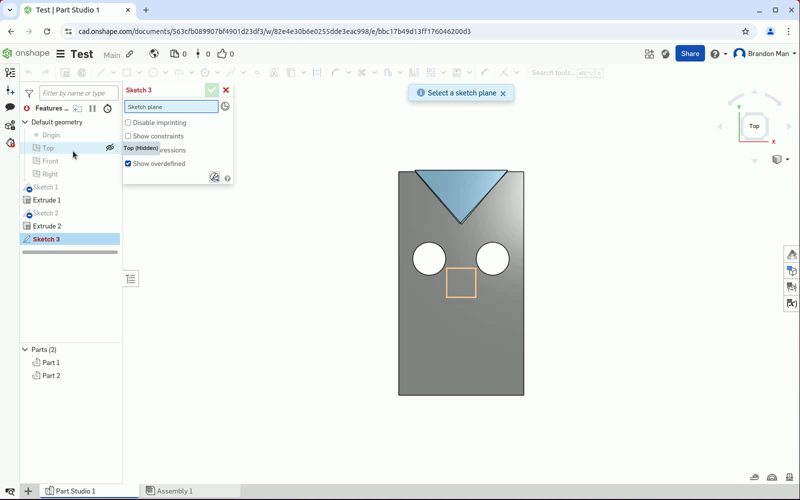
click(73, 150)
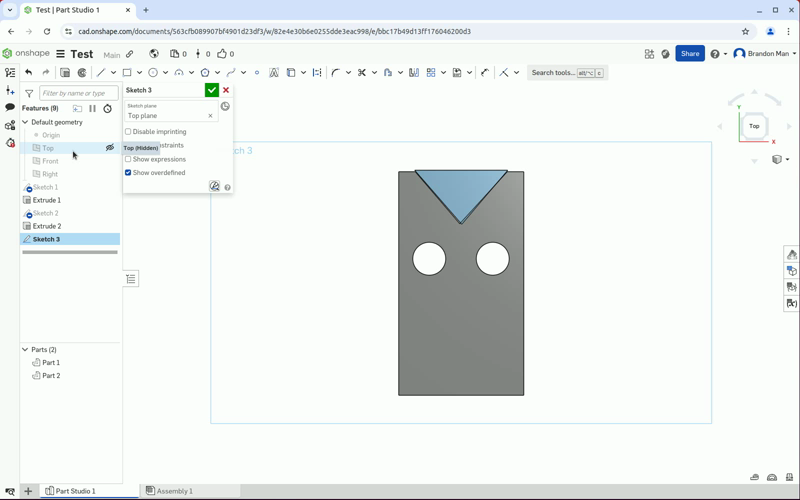
mouse_move(73, 352)
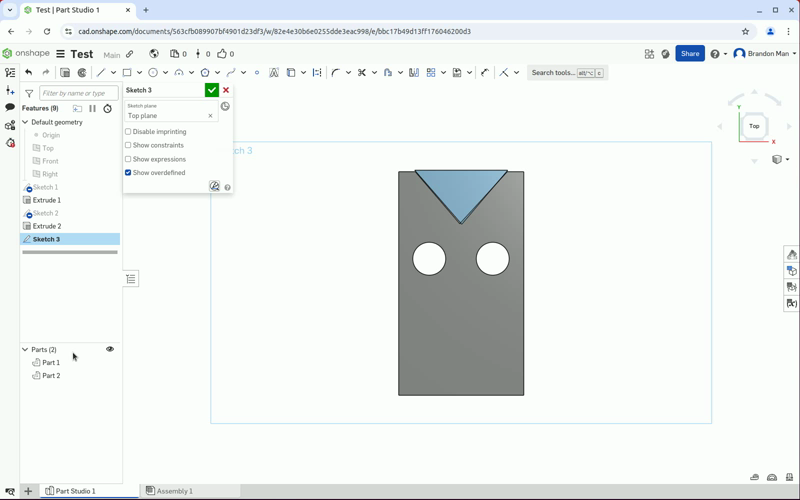
key(y)
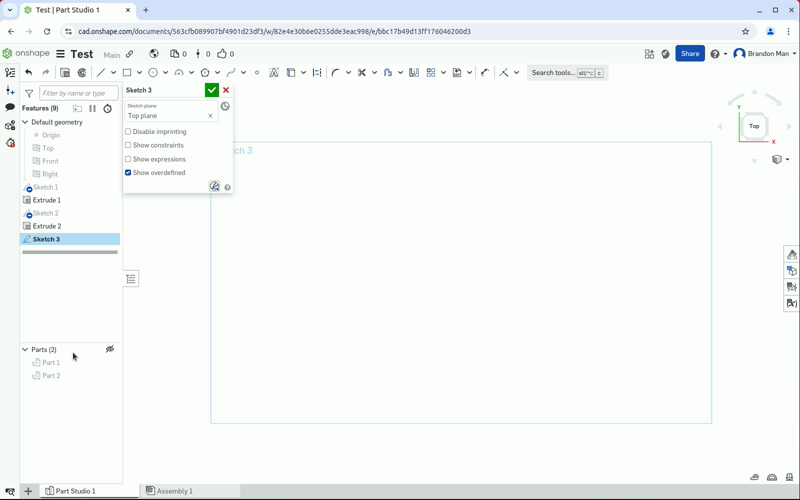
key(l)
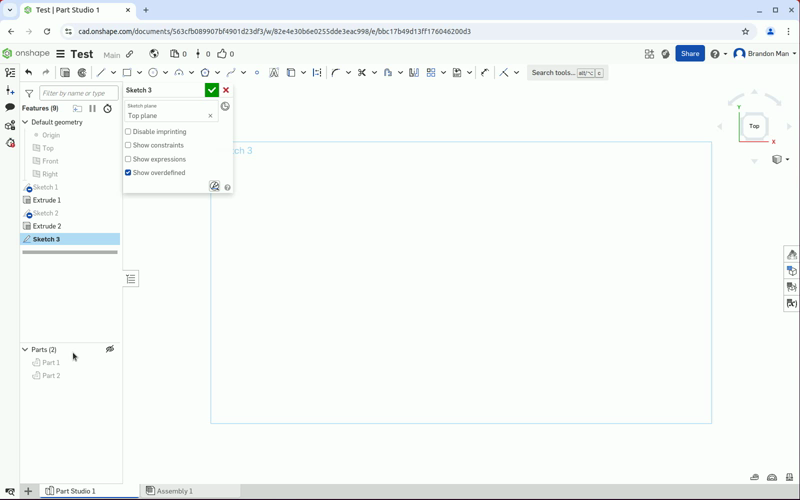
key_down(shift)
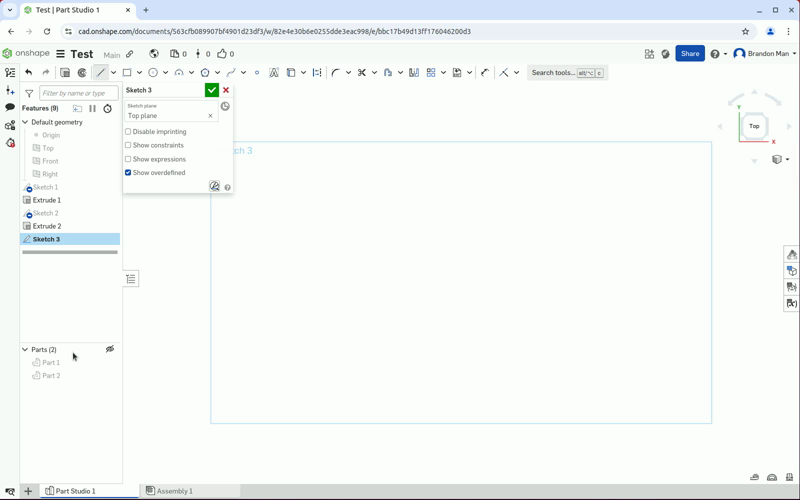
mouse_move(414, 170)
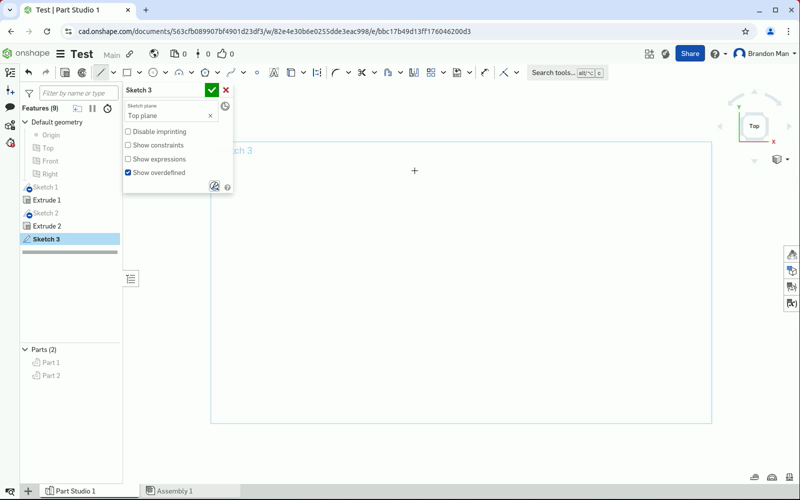
click(414, 170)
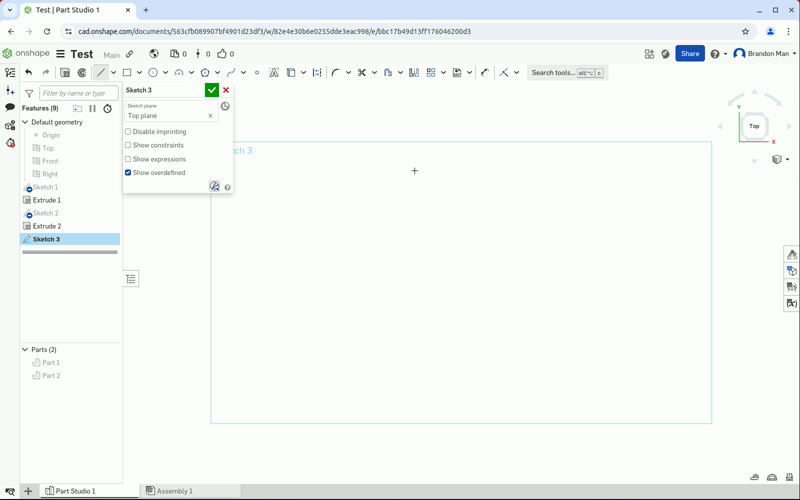
key_up(shift)
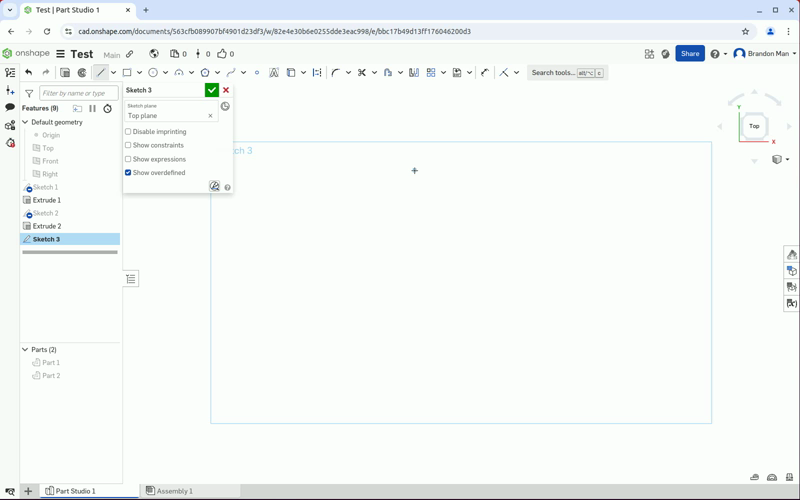
key_down(shift)
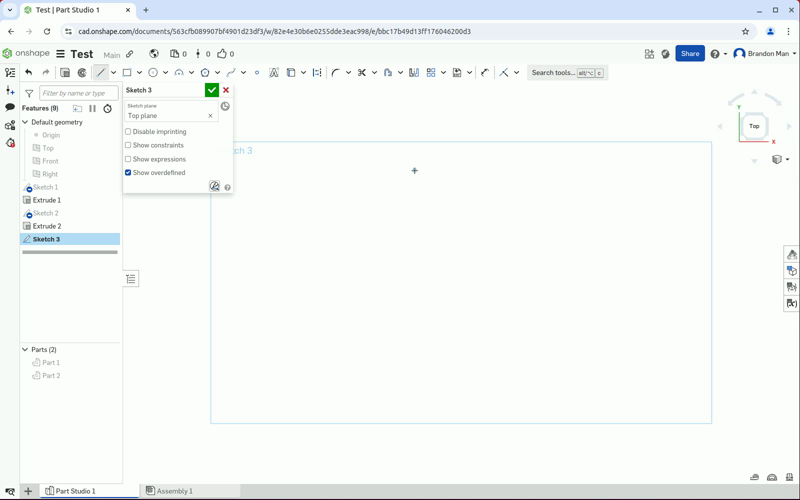
mouse_move(461, 224)
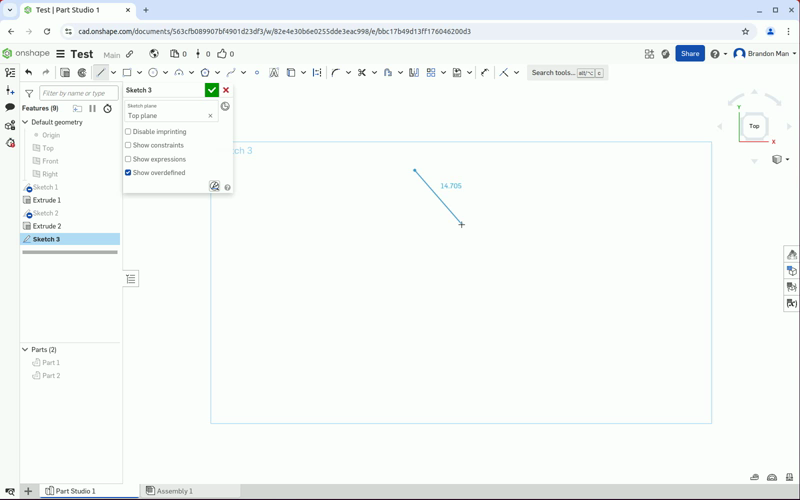
click(461, 224)
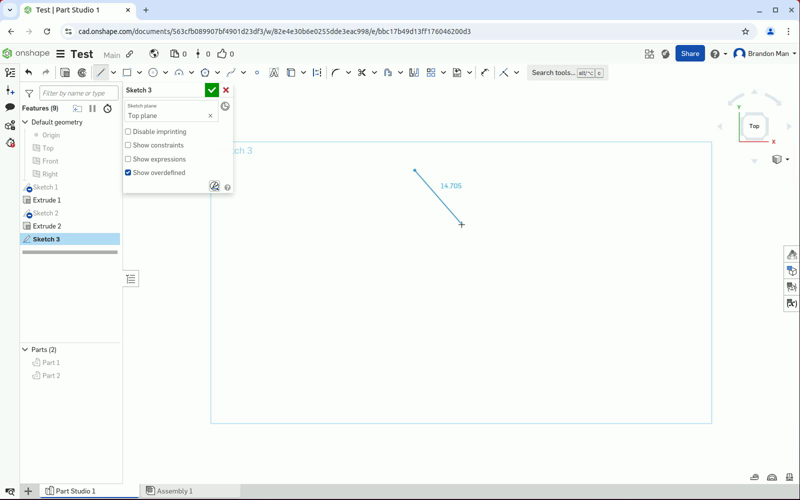
key_up(shift)
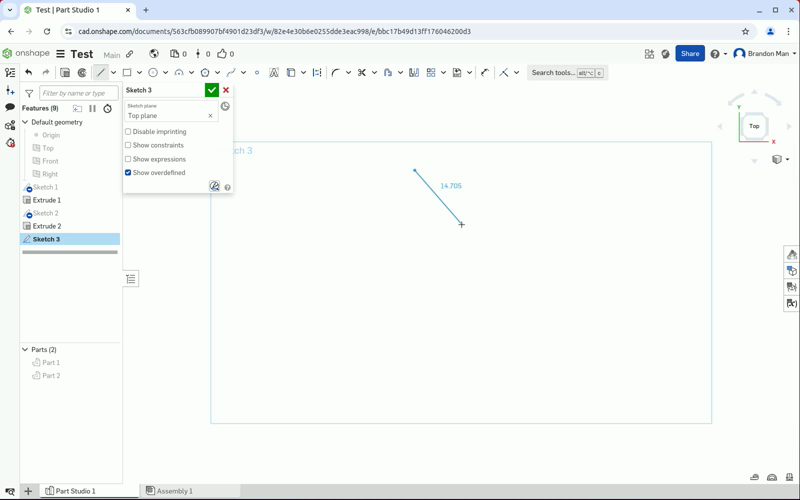
key_down(shift)
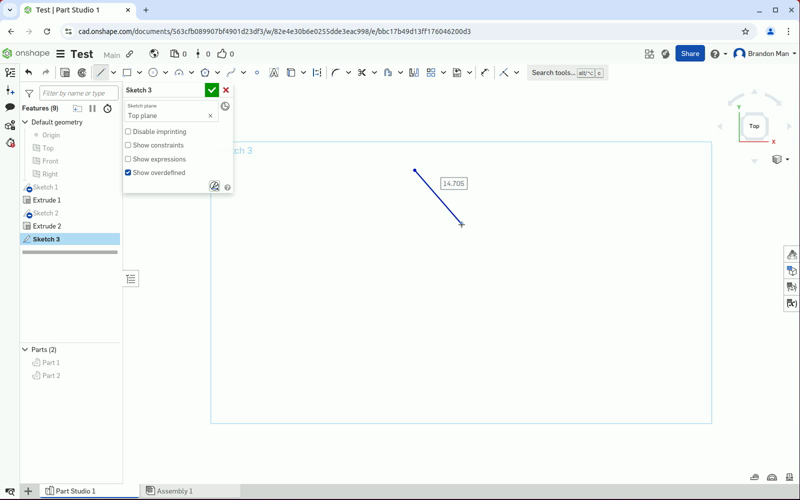
mouse_move(507, 170)
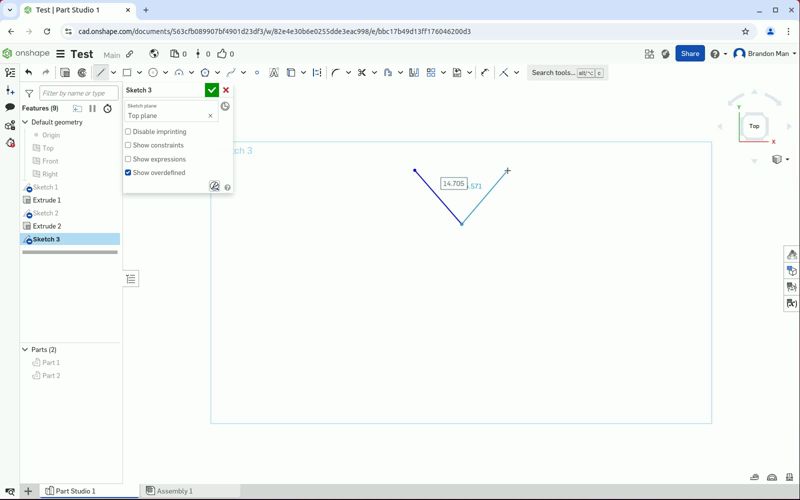
click(507, 170)
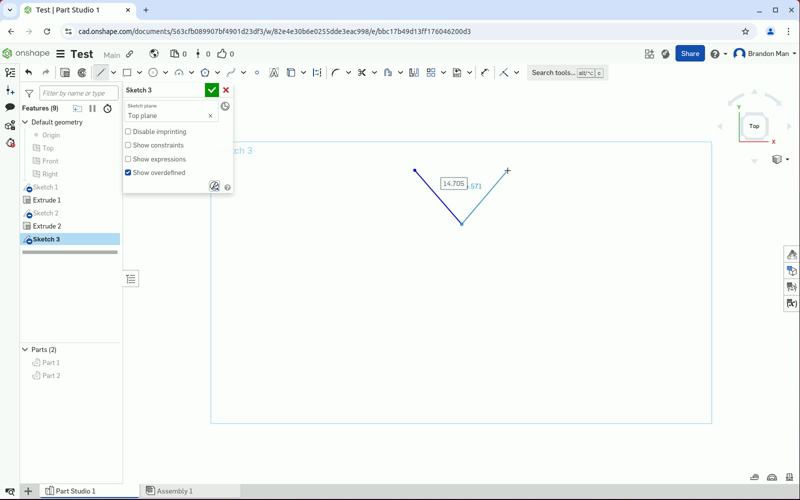
key_up(shift)
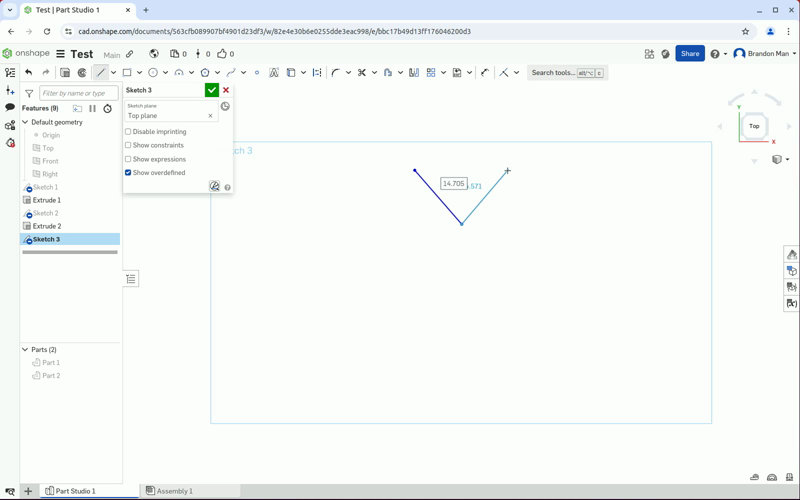
key_down(shift)
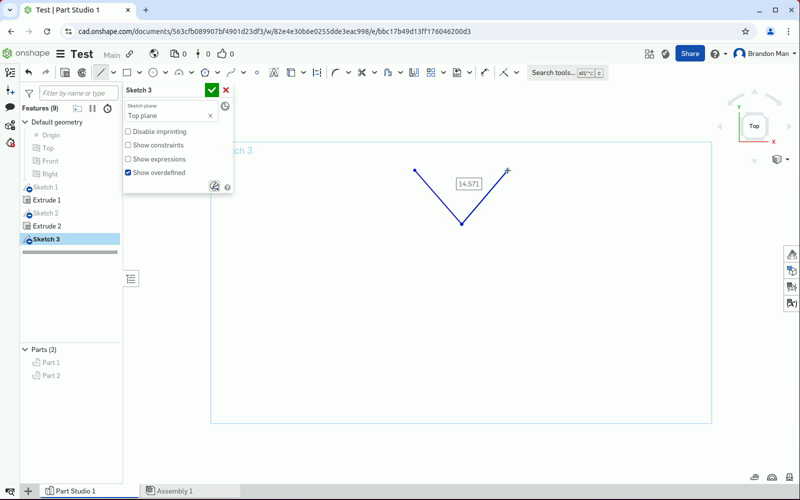
mouse_move(414, 170)
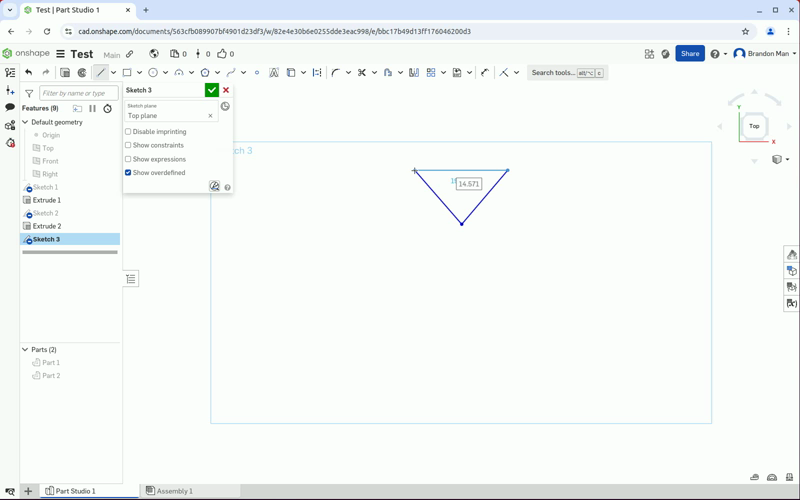
key_up(shift)
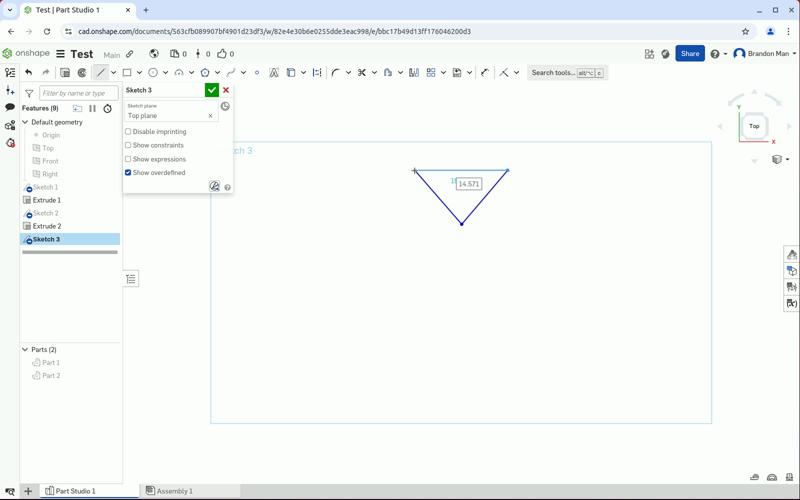
click(414, 170)
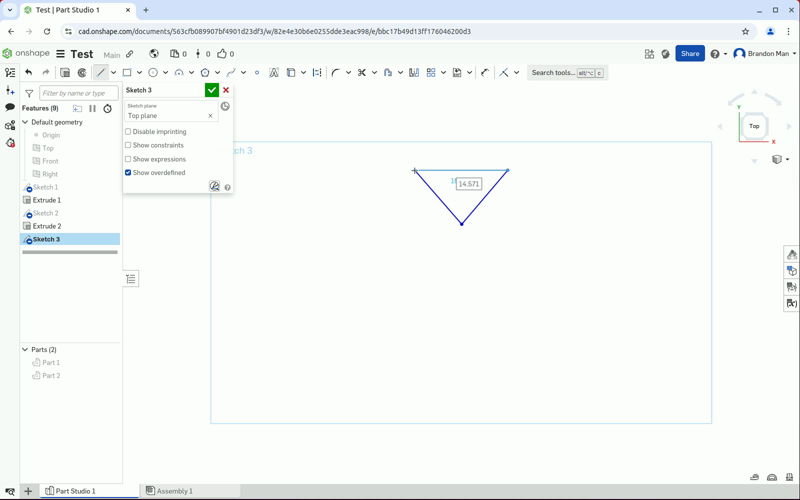
key(esc)
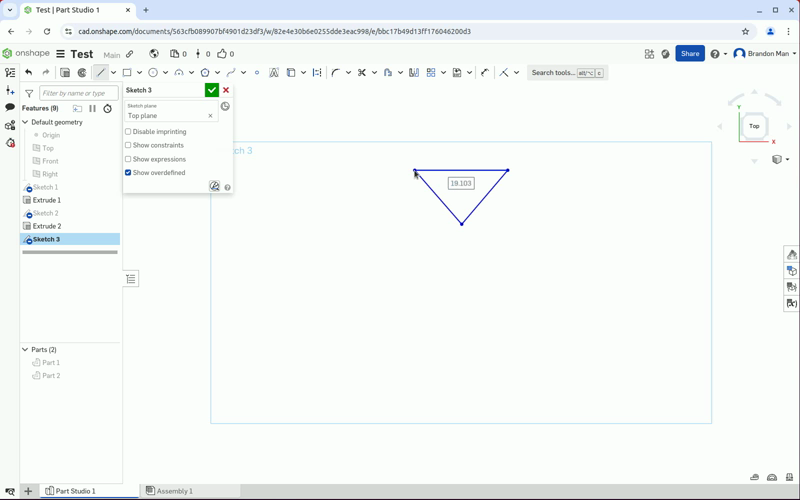
mouse_move(452, 199)
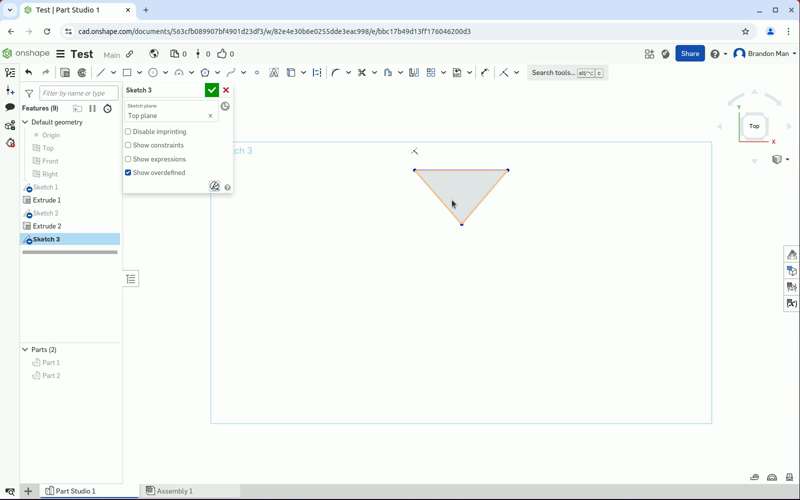
click(452, 199)
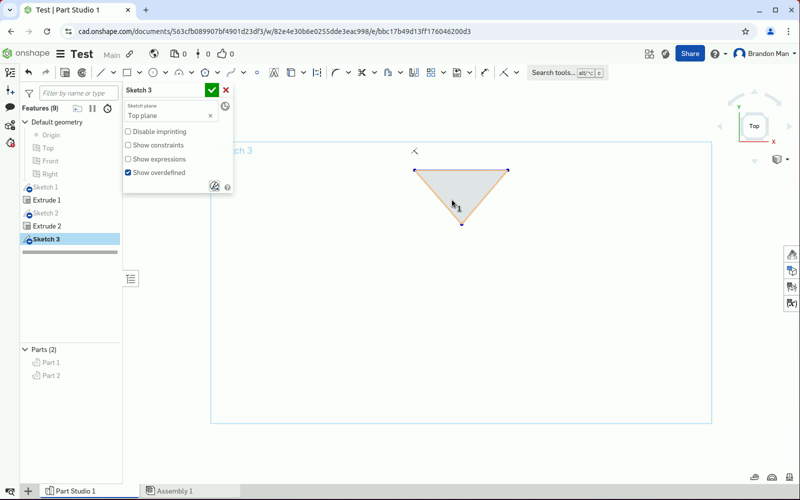
mouse_move(73, 352)
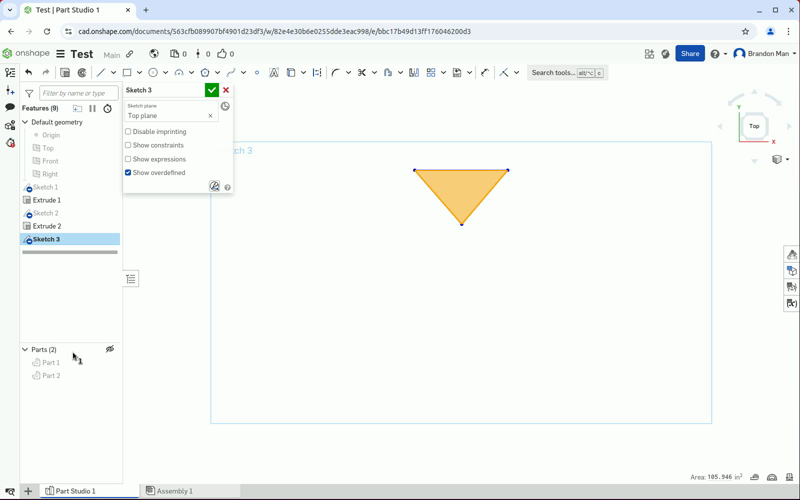
key(shift+y)
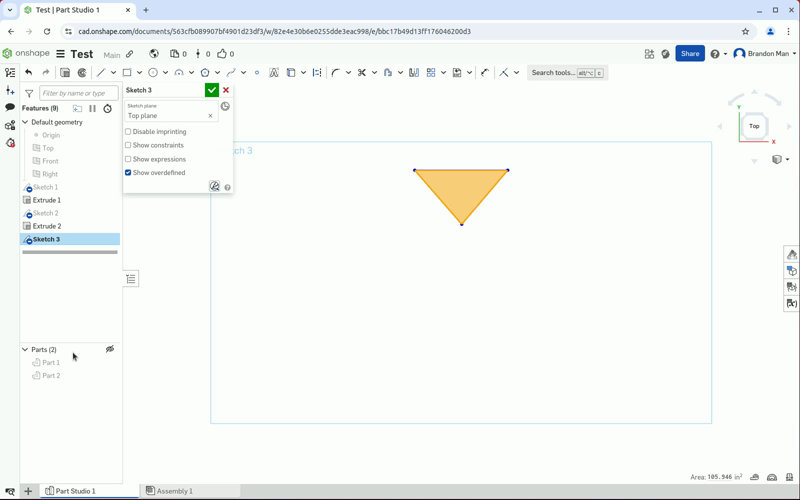
key(shift+e)
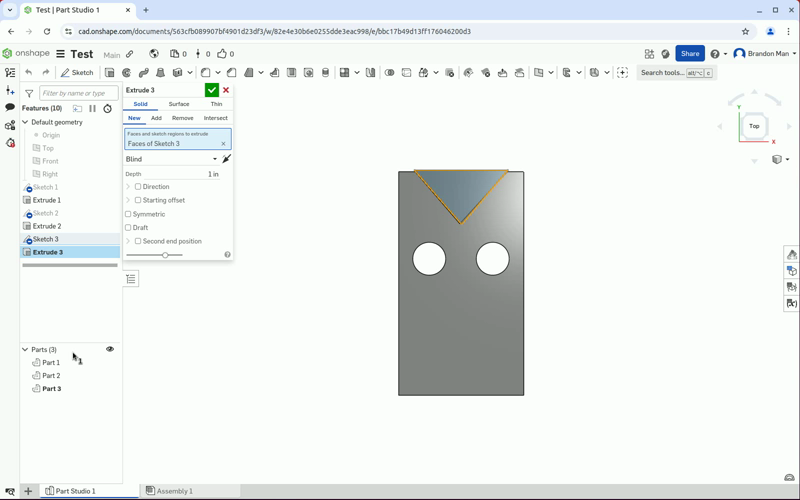
mouse_move(143, 106)
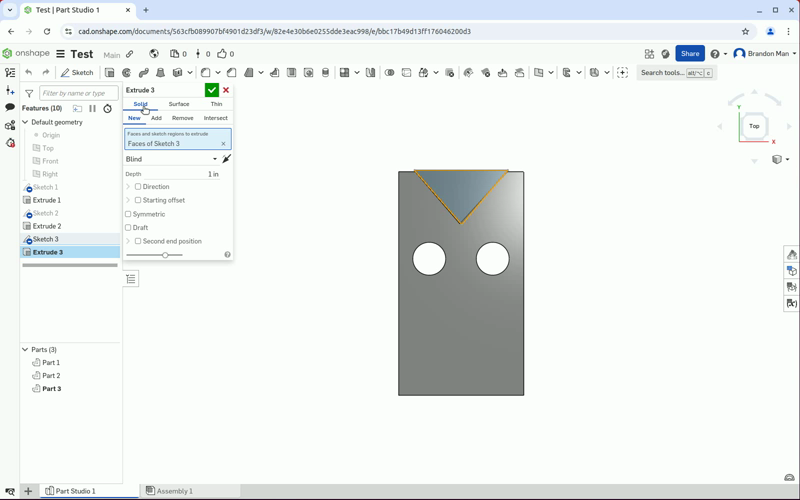
click(143, 106)
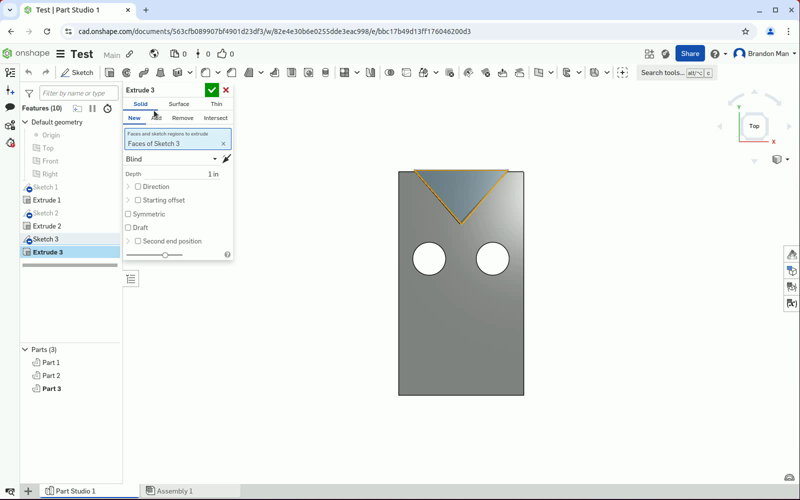
mouse_move(186, 120)
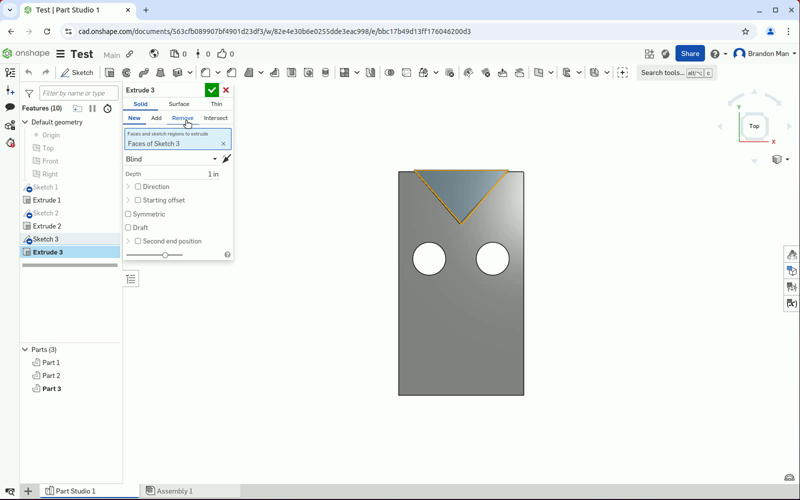
click(186, 120)
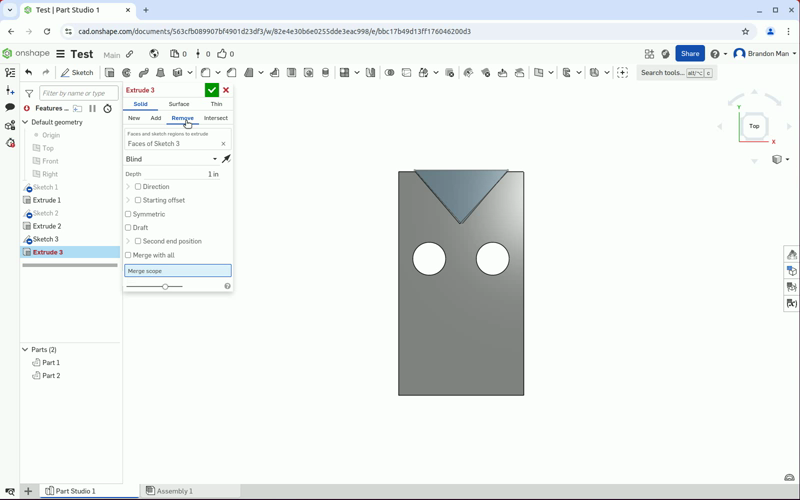
key(tab, 4)
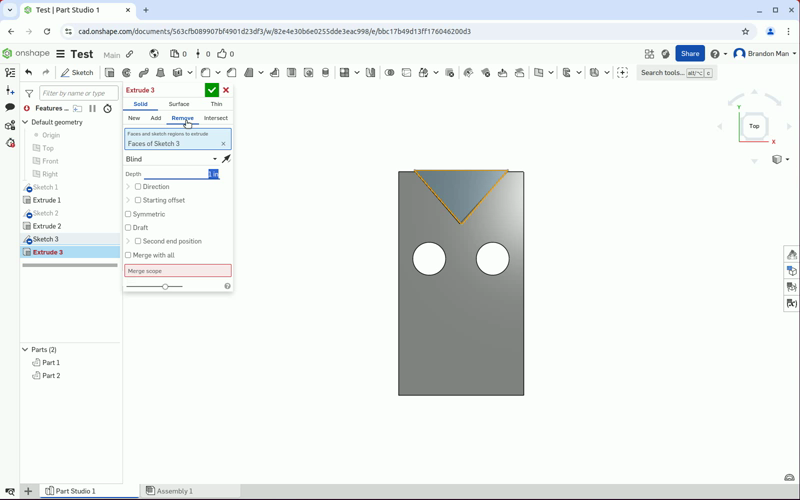
text(-5.055)
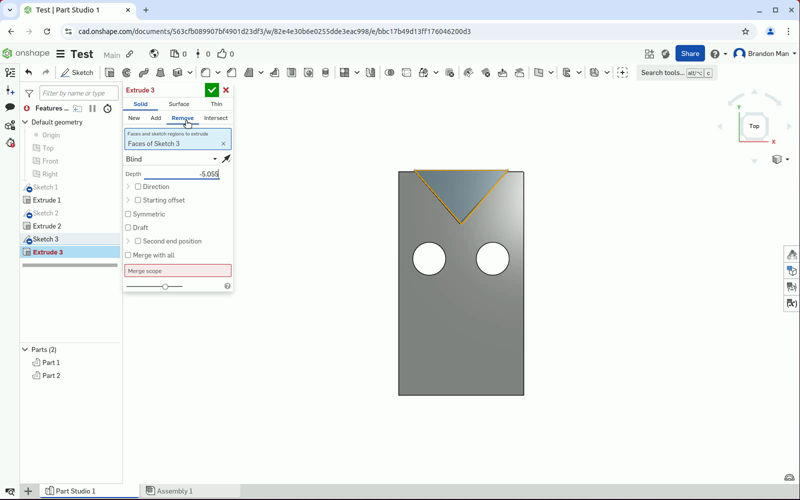
key(tab, 6)
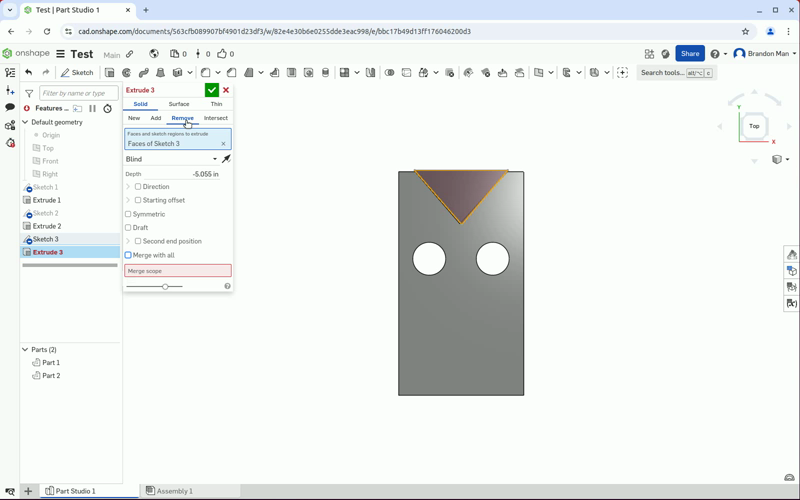
key(space)
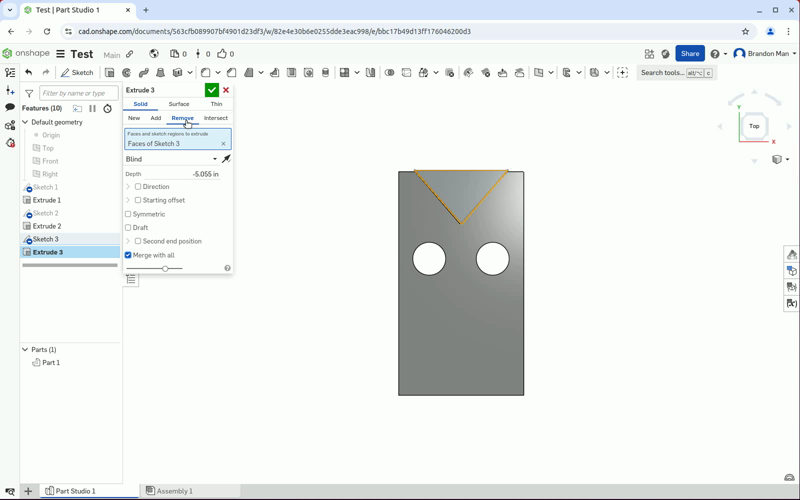
key(enter)
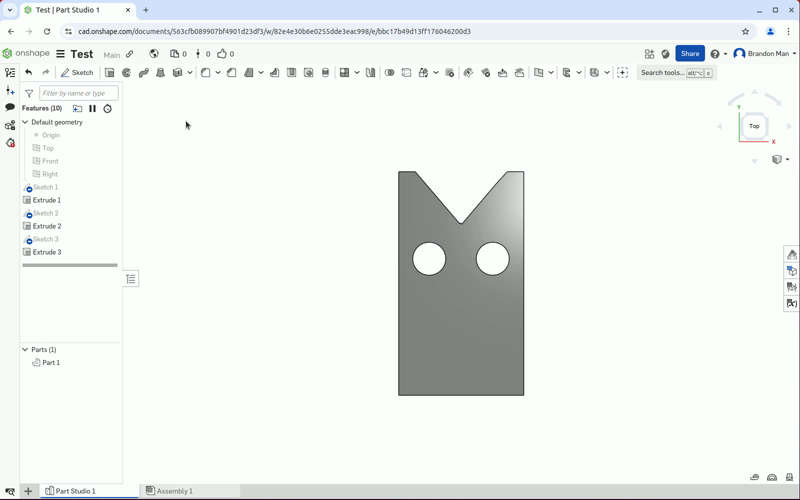
key(shift+h)
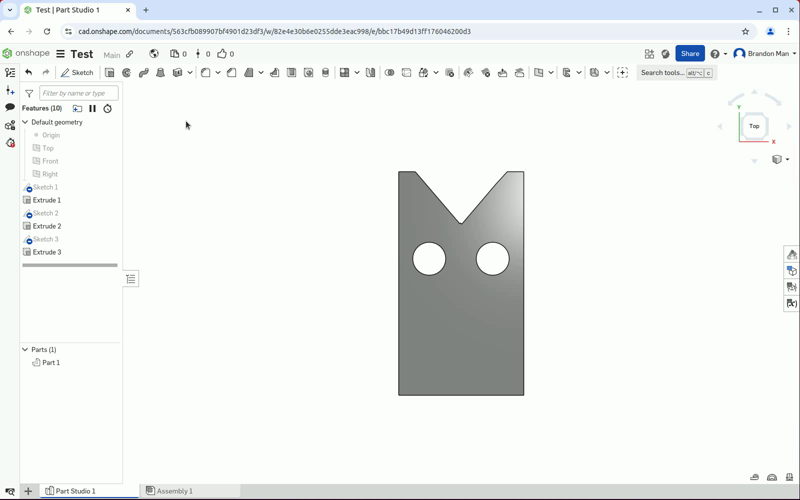
key(shift+h)
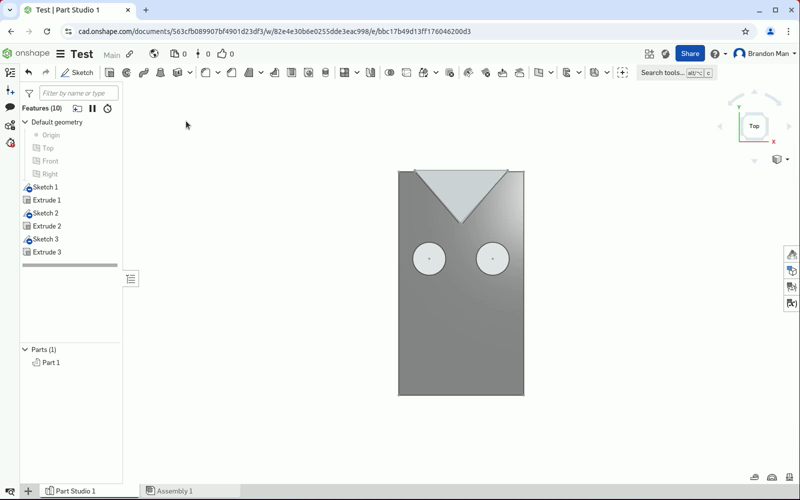
key(shift+7)
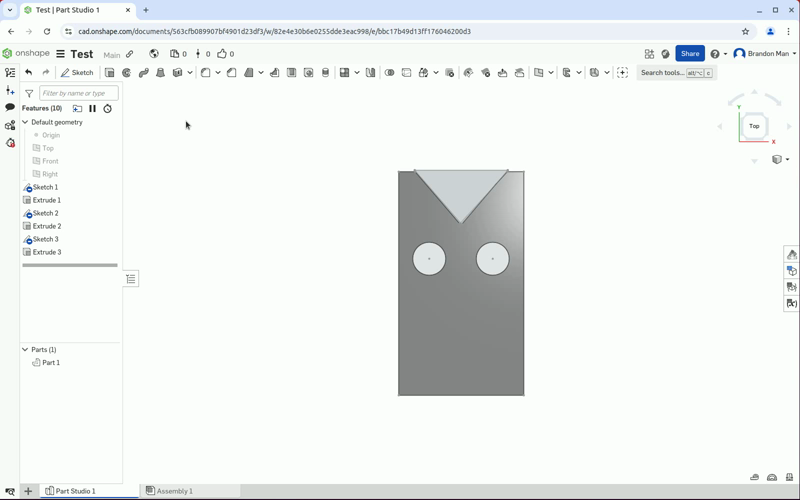
key(up, 3)
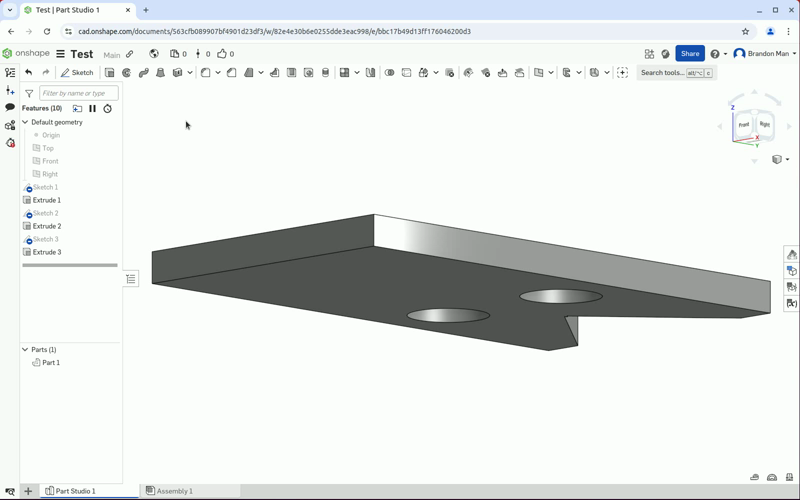
key(left, 3)
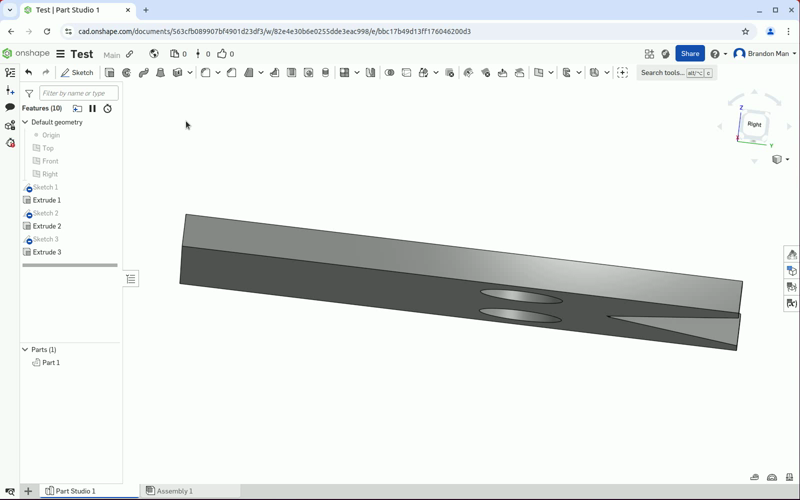
key(right, 3)
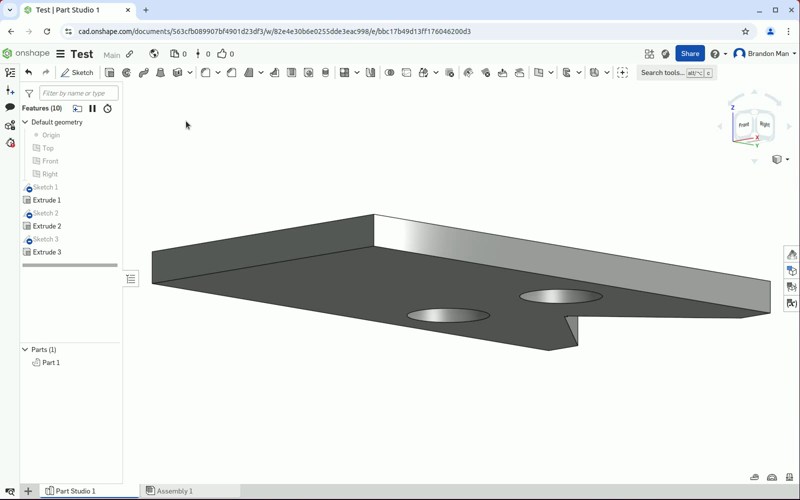
key(down, 3)
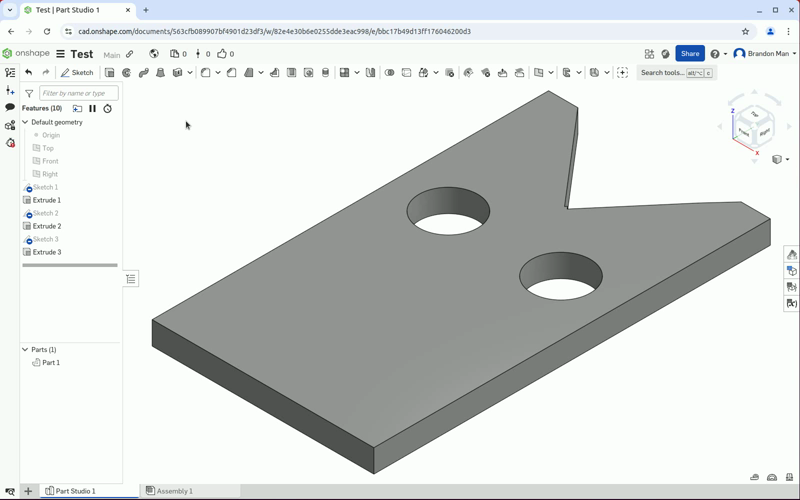
mouse_move(73, 189)
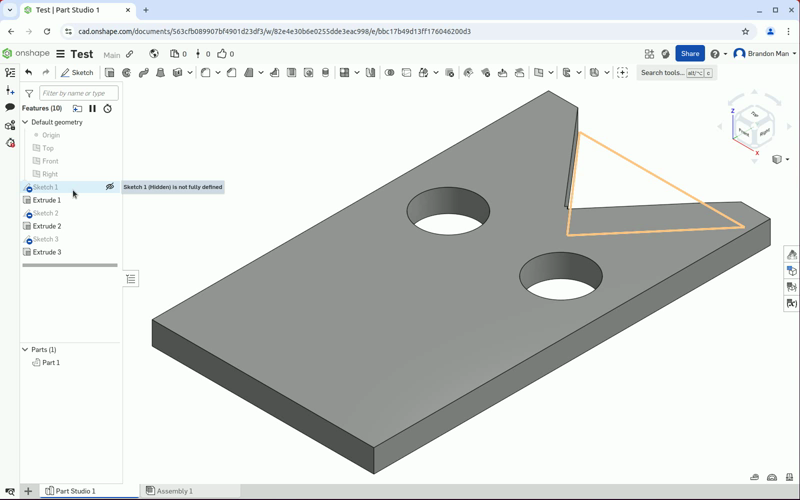
click(73, 189)